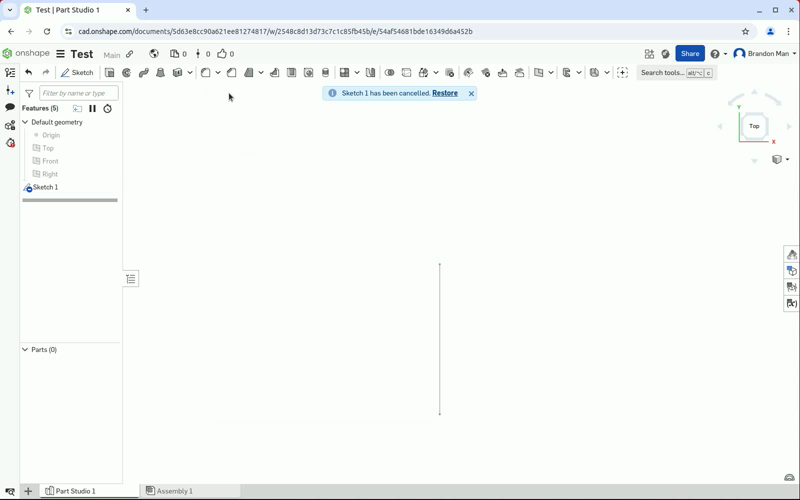
key(shift+h)
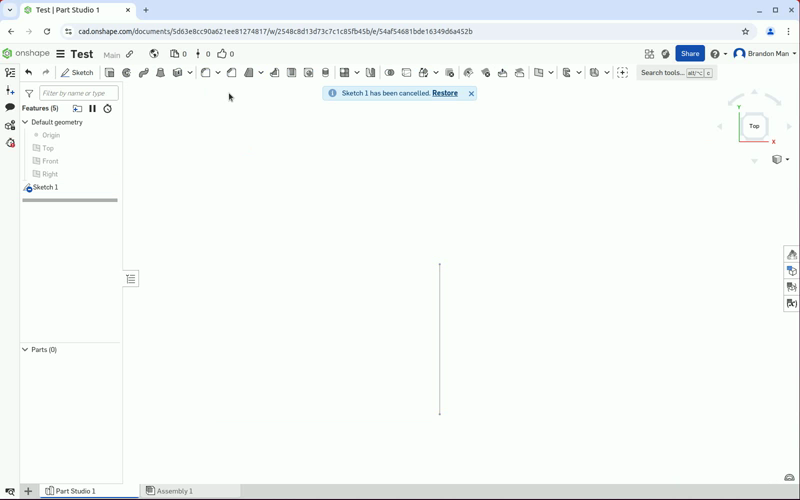
key(shift+s)
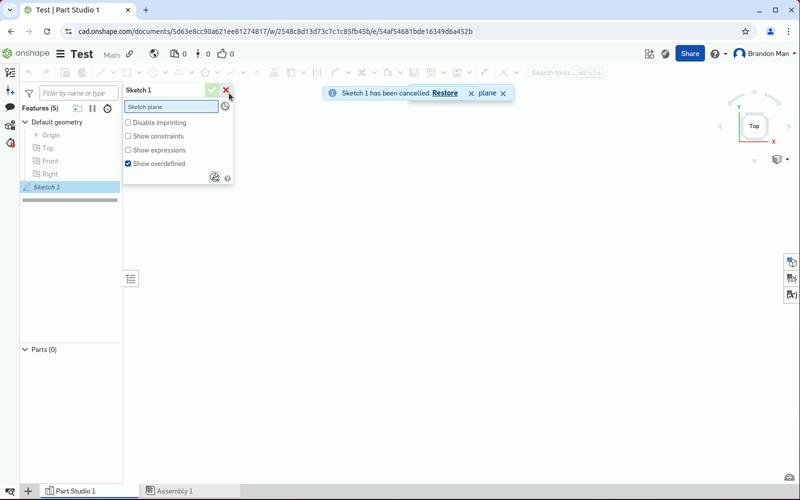
mouse_move(73, 150)
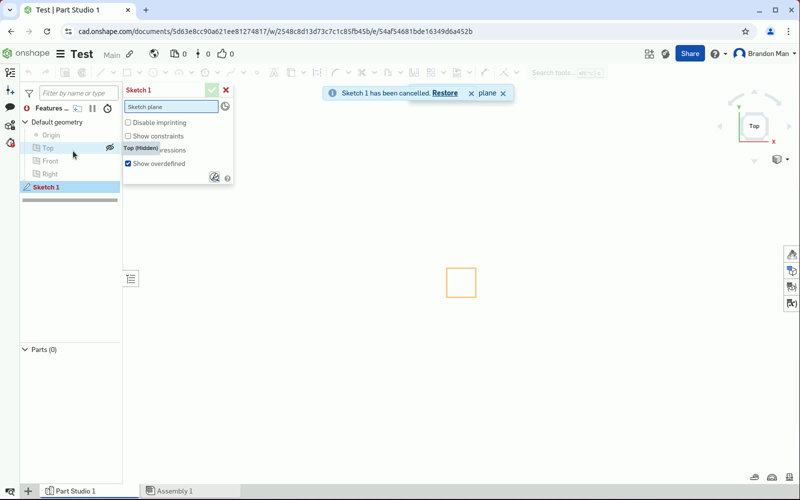
click(73, 150)
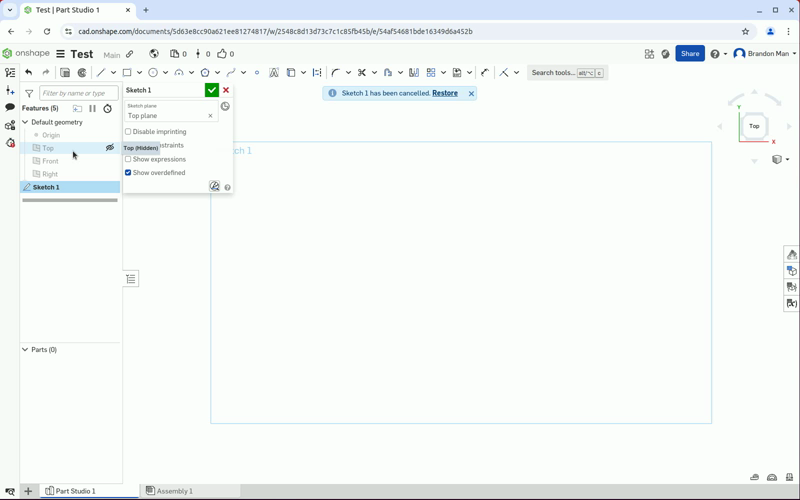
mouse_move(73, 352)
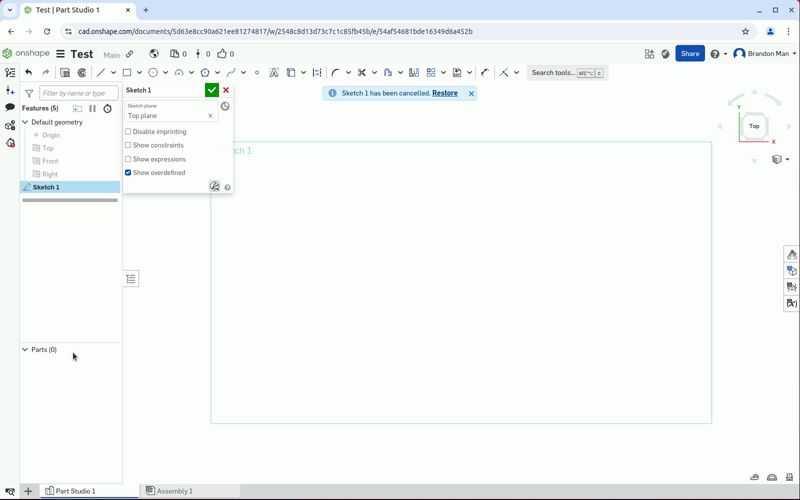
key(y)
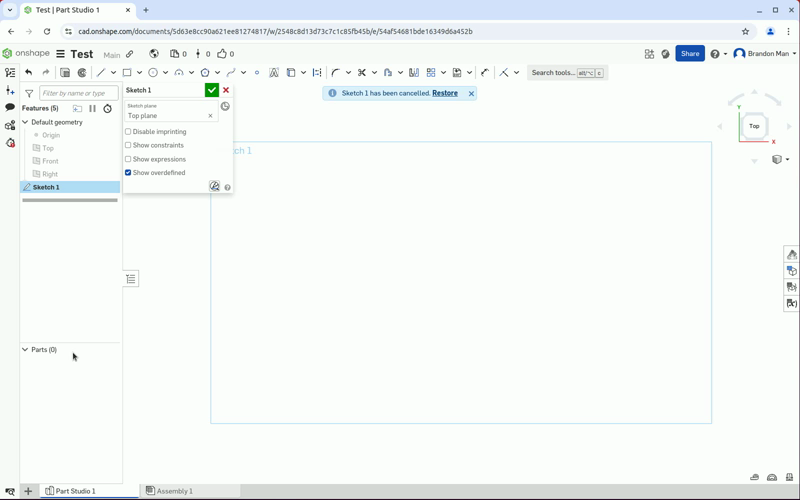
key(c)
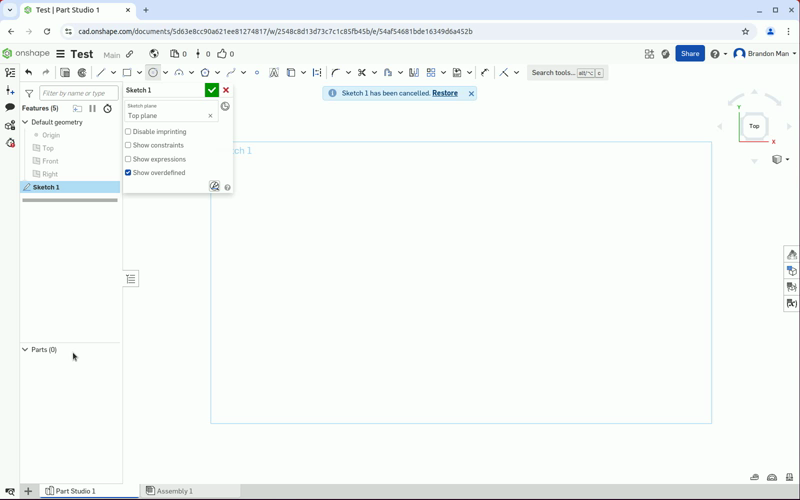
key_down(shift)
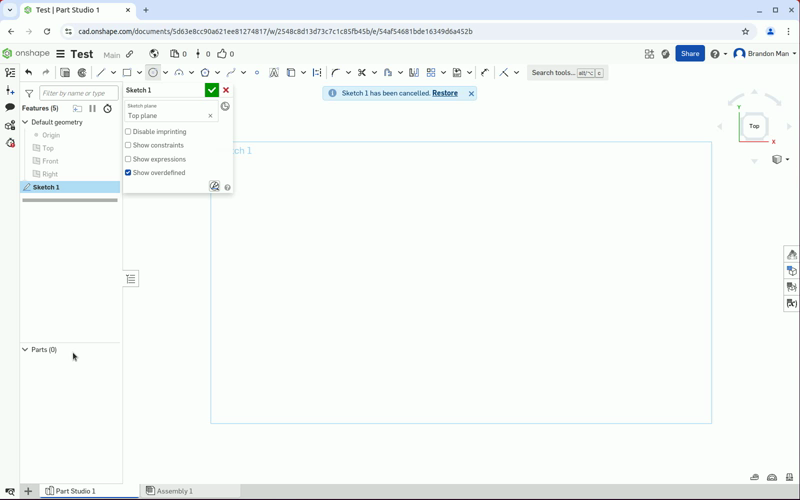
mouse_move(461, 282)
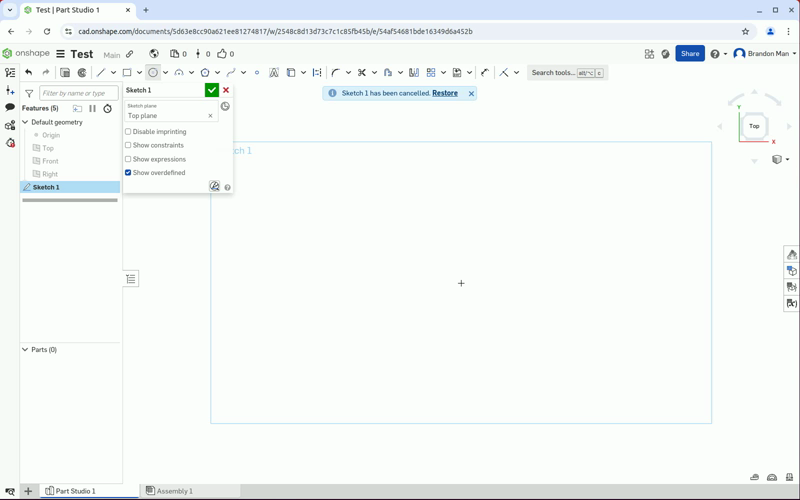
click(461, 282)
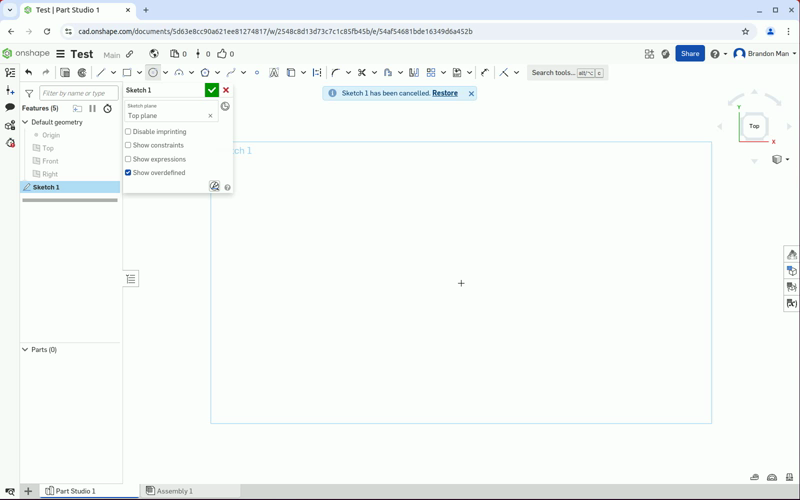
key_up(shift)
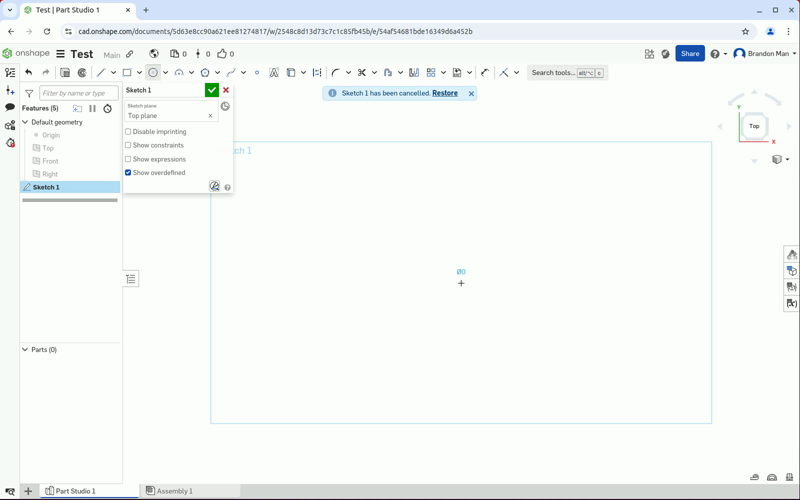
mouse_move(574, 282)
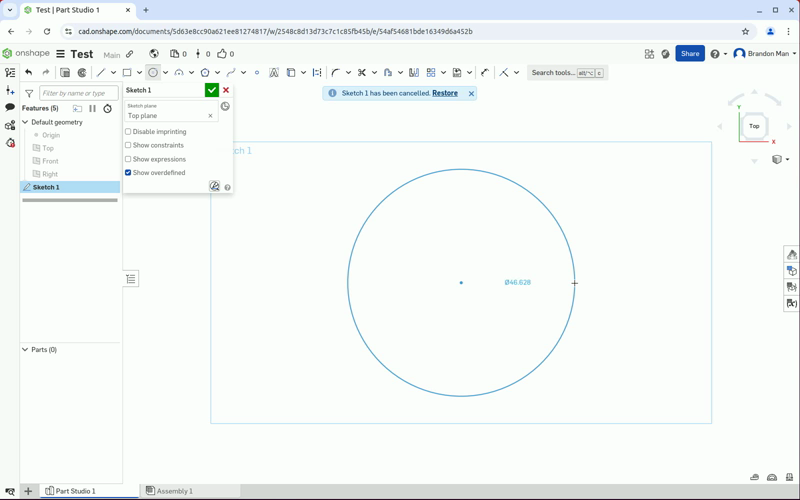
click(574, 282)
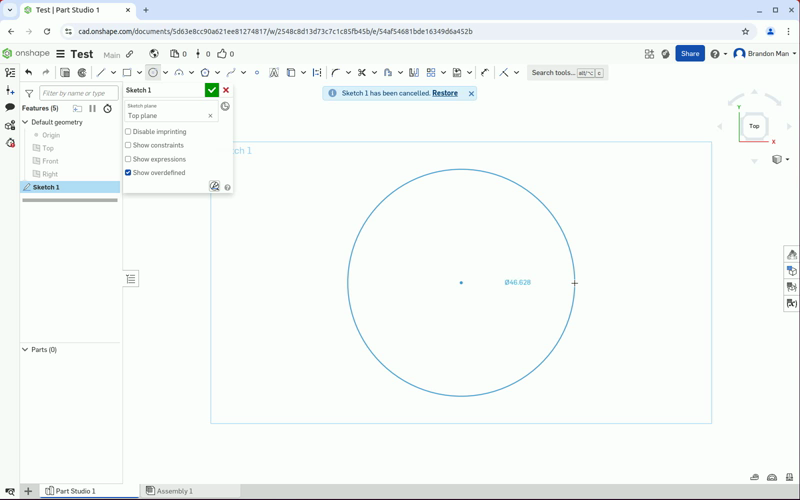
key(esc)
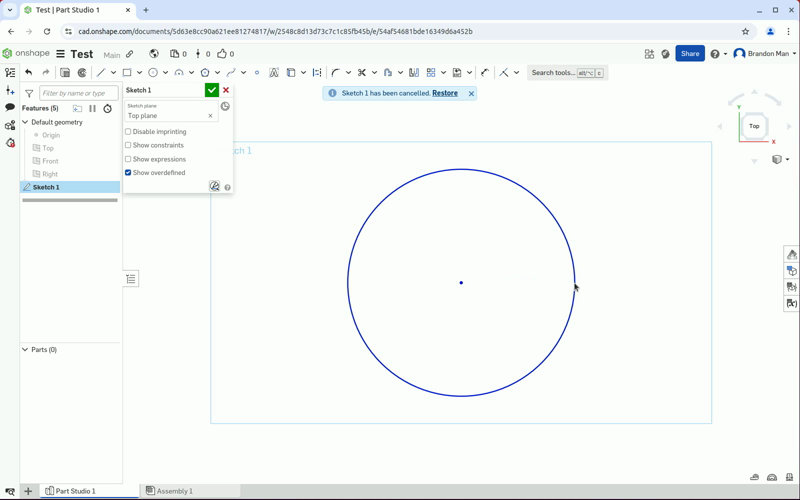
key(c)
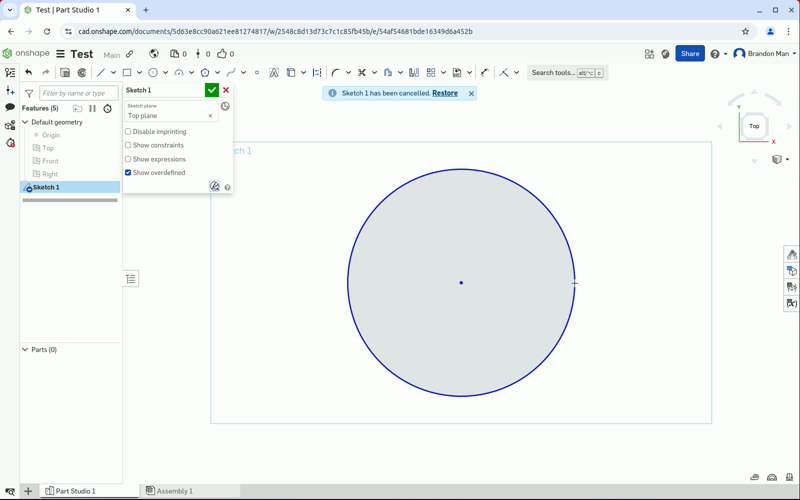
key_down(shift)
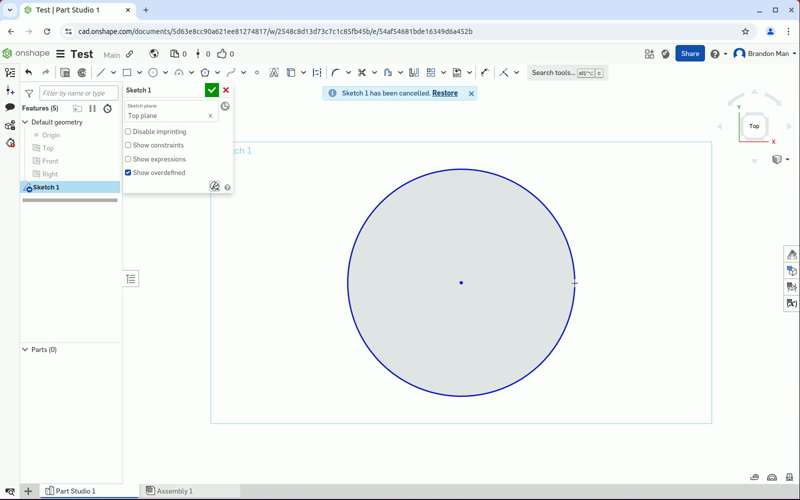
mouse_move(461, 282)
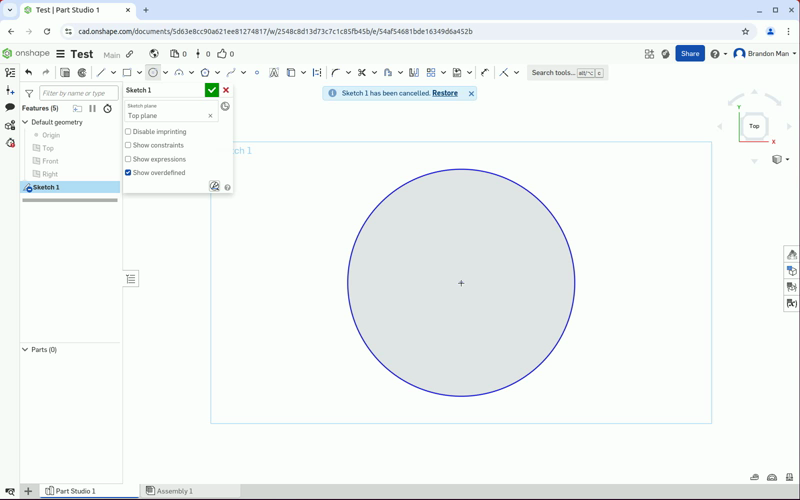
click(461, 282)
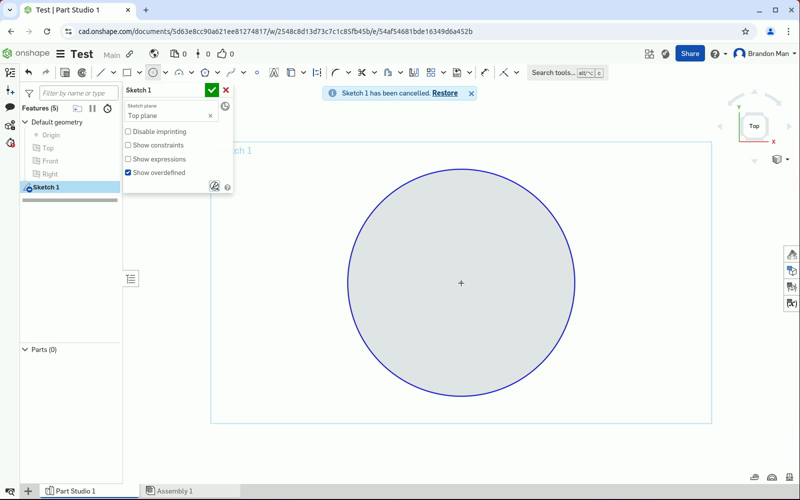
key_up(shift)
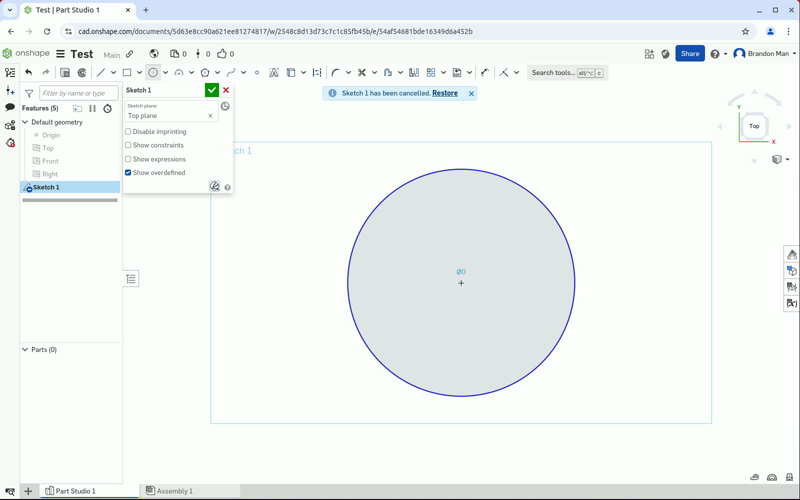
mouse_move(485, 282)
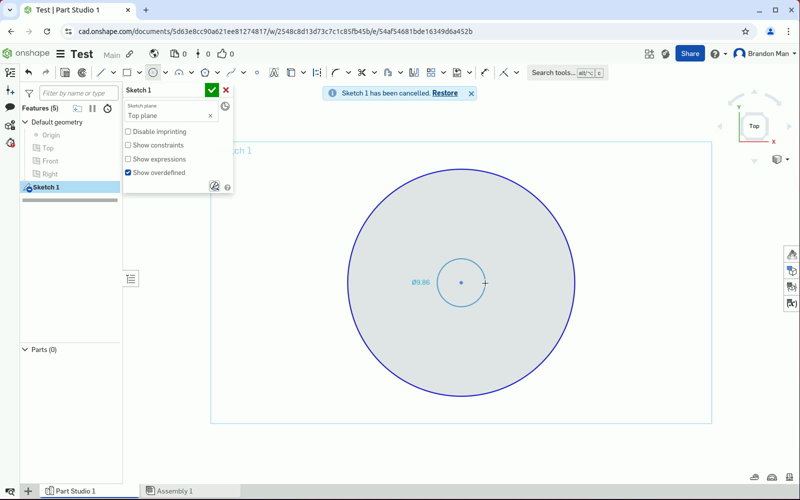
click(485, 282)
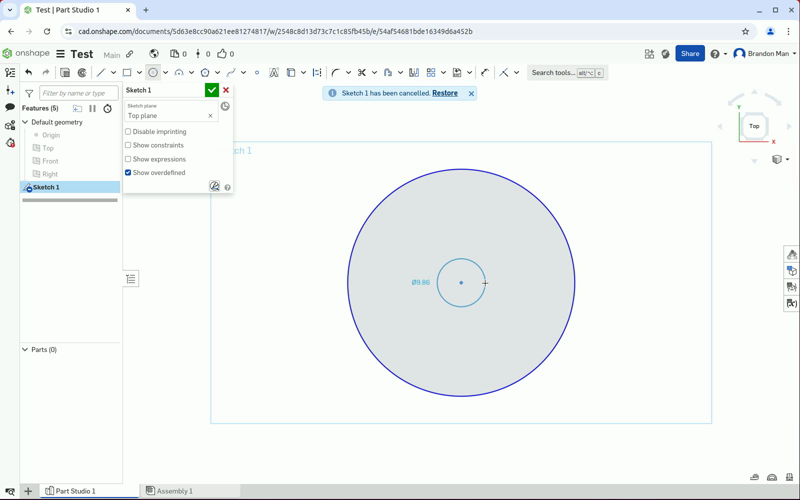
key(esc)
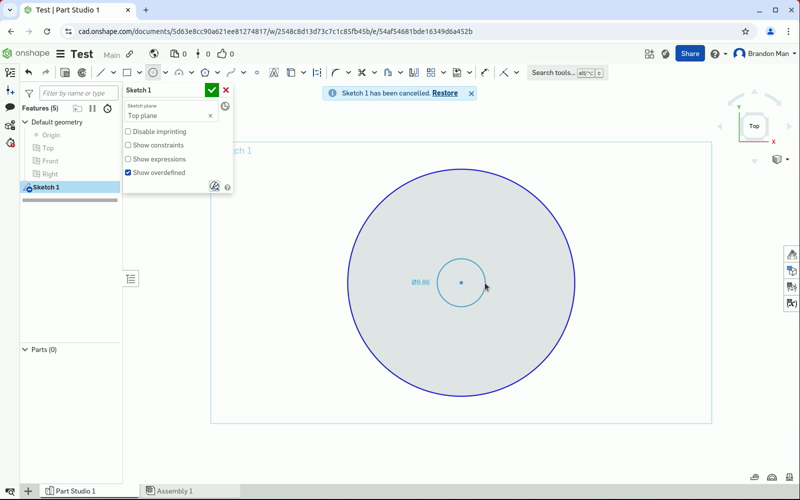
mouse_move(521, 341)
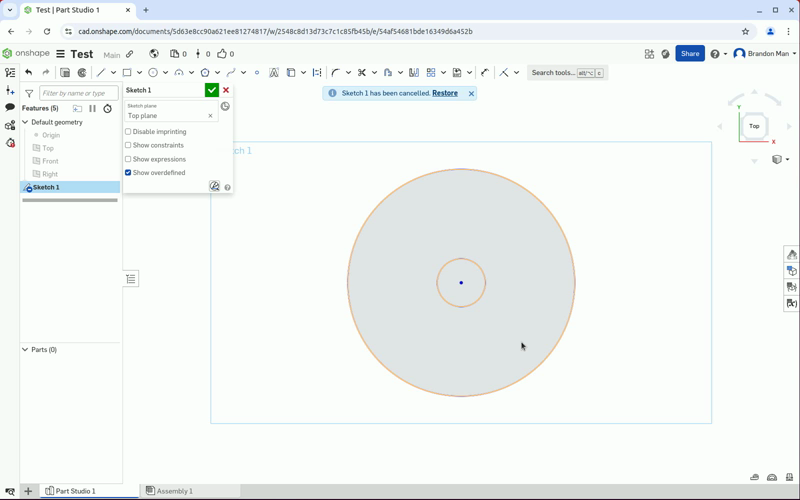
click(521, 341)
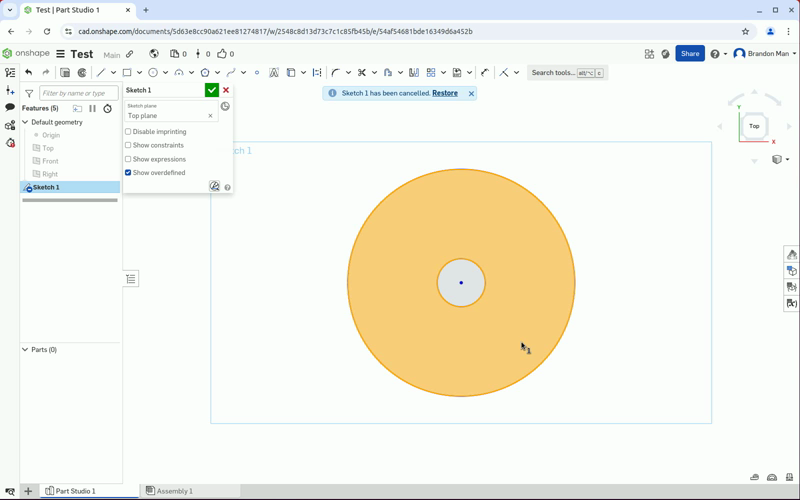
mouse_move(73, 352)
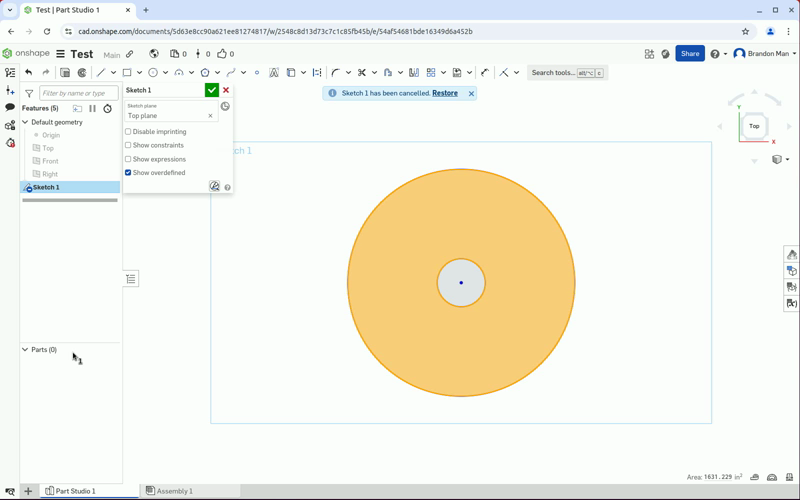
key(shift+y)
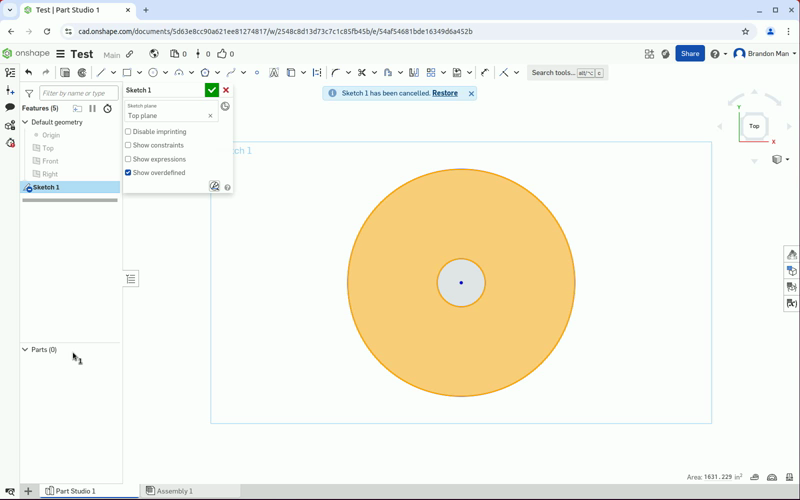
key(shift+e)
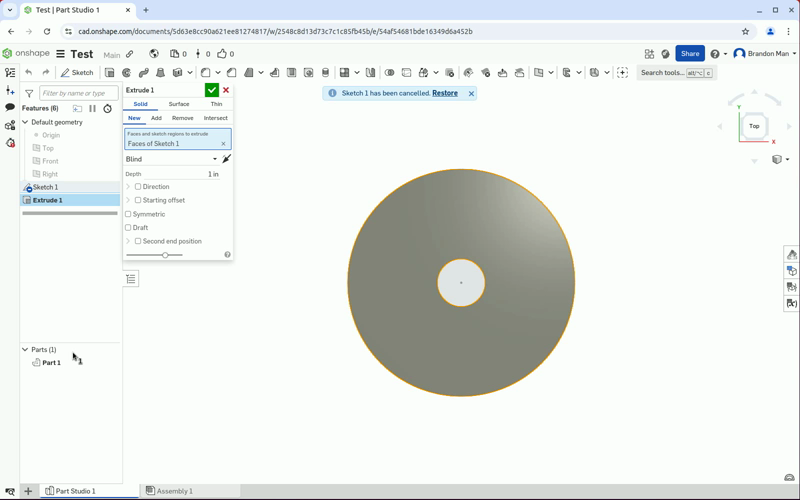
mouse_move(143, 106)
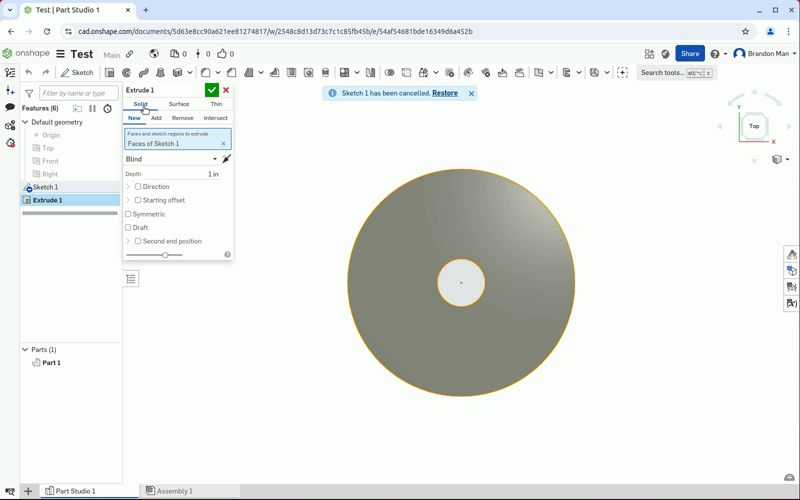
click(143, 106)
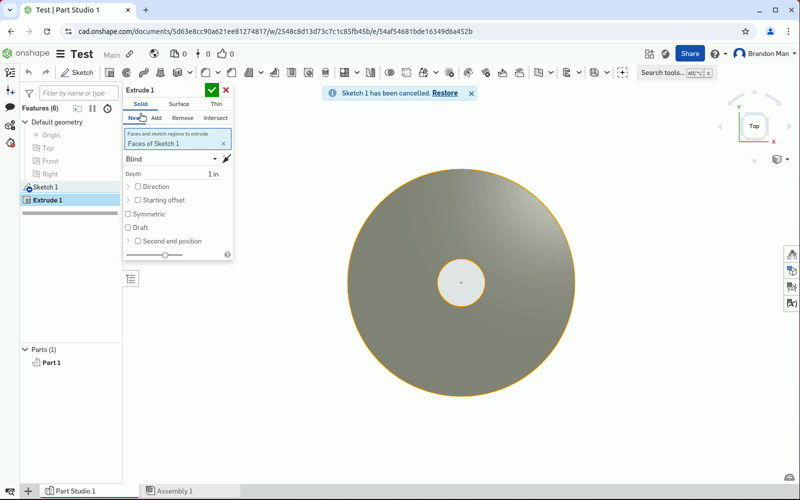
mouse_move(137, 120)
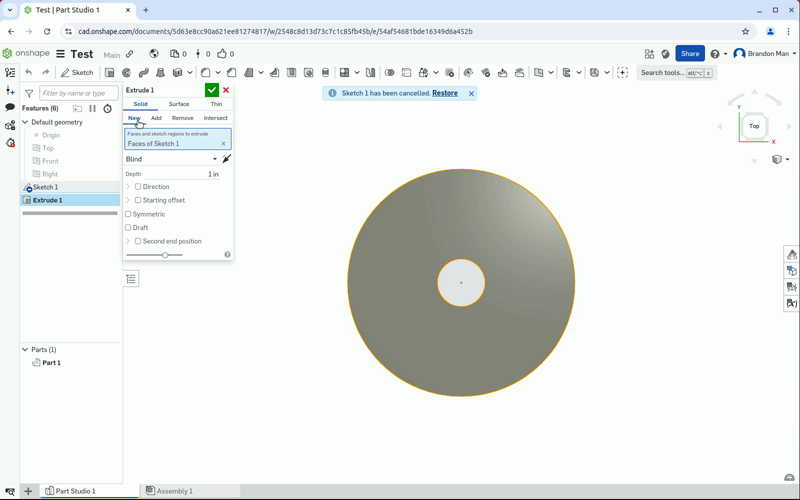
click(137, 120)
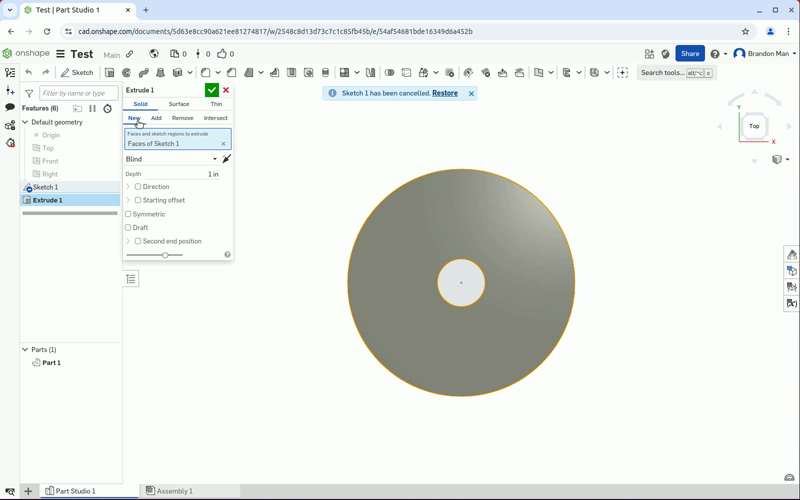
key(tab, 4)
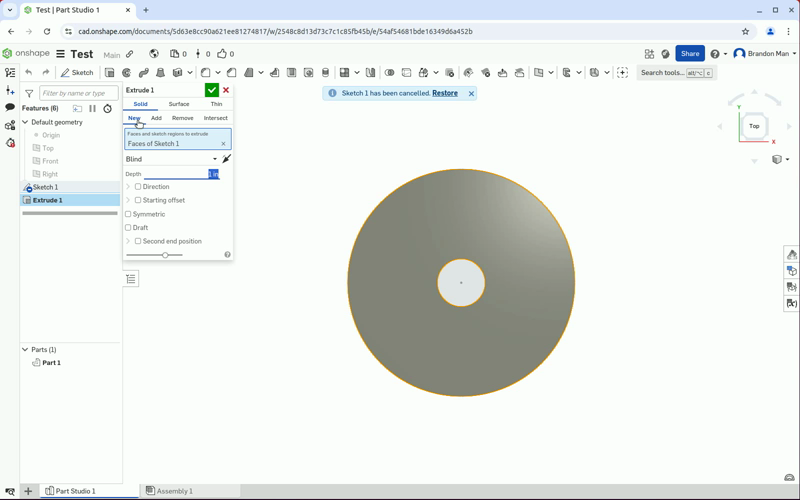
text(18.535)
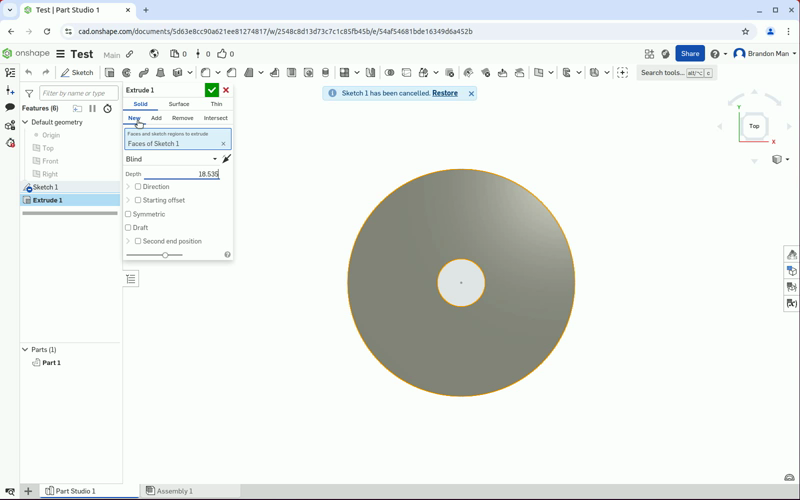
key(enter)
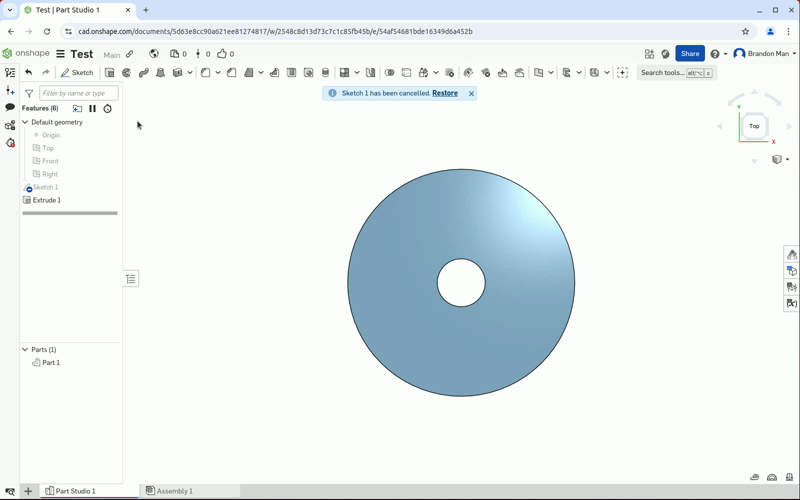
key(shift+h)
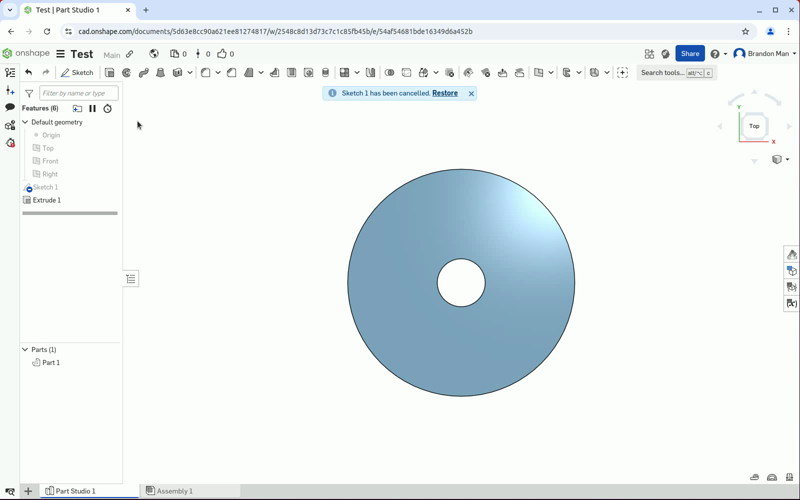
key(shift+h)
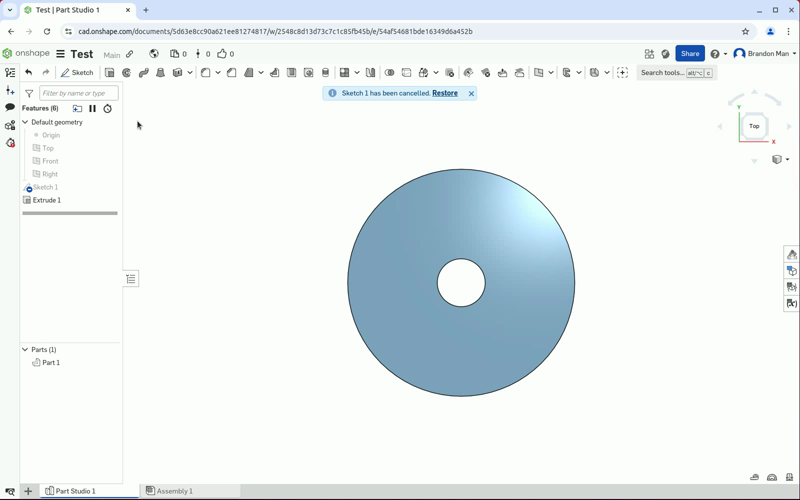
mouse_move(73, 189)
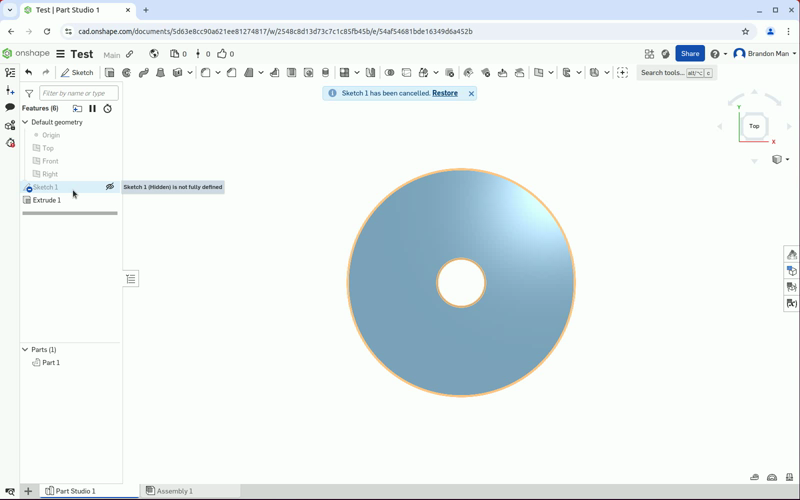
click(73, 189)
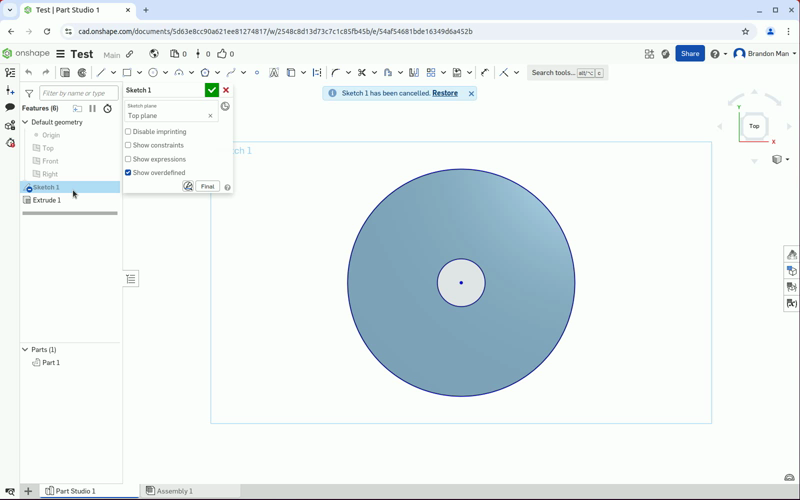
mouse_move(229, 92)
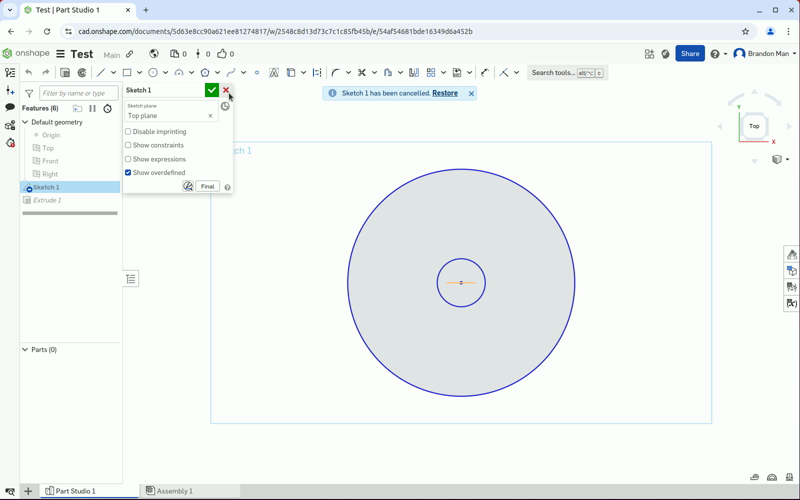
click(229, 92)
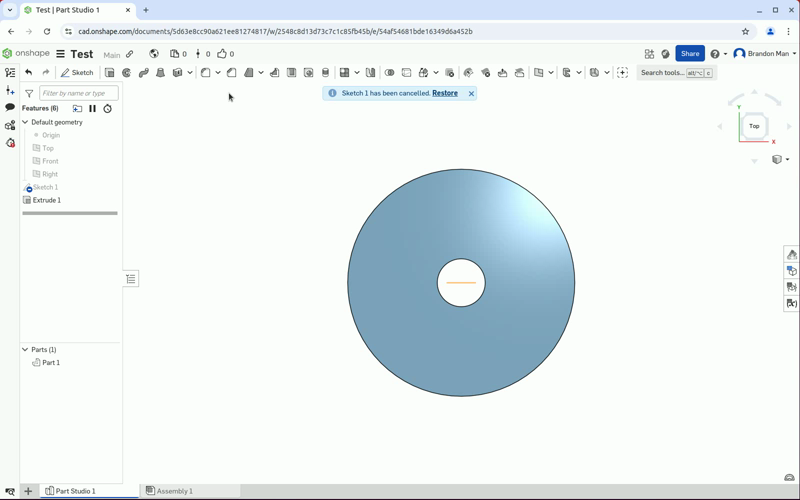
mouse_move(541, 75)
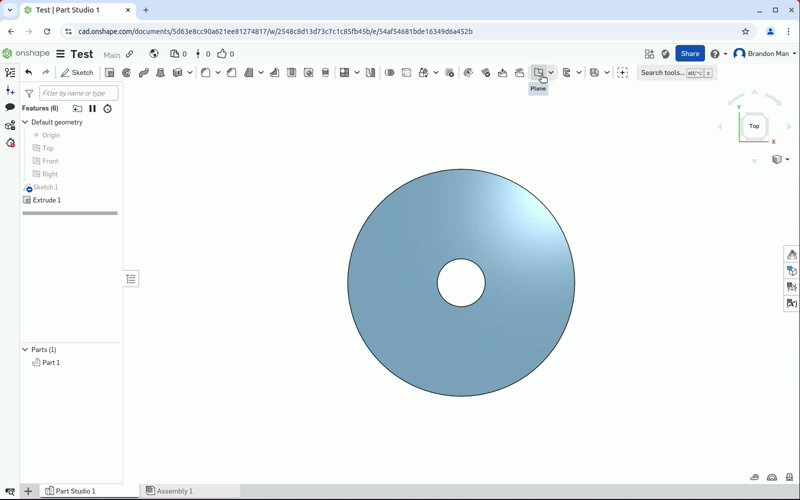
click(541, 75)
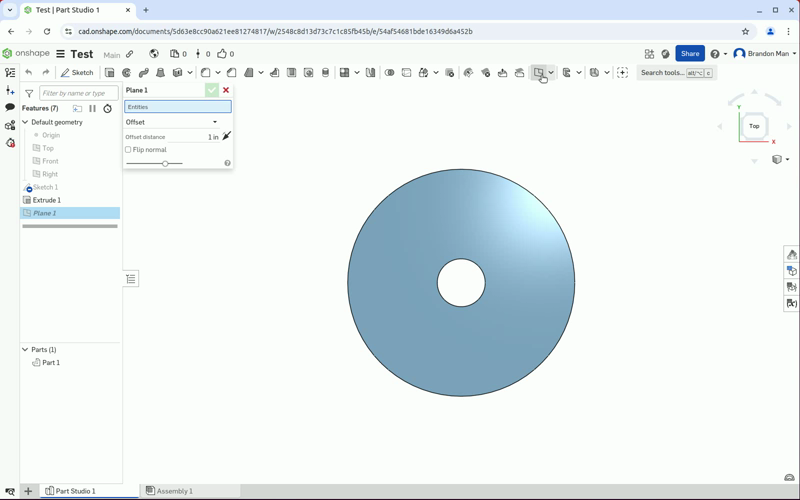
mouse_move(73, 150)
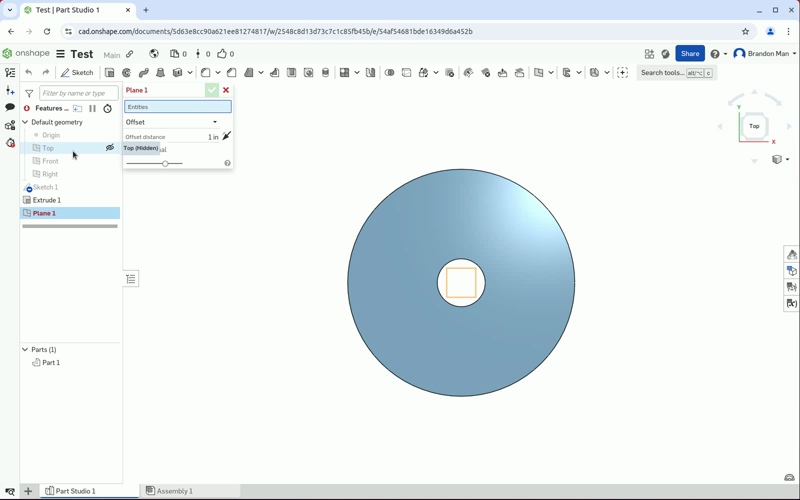
click(73, 150)
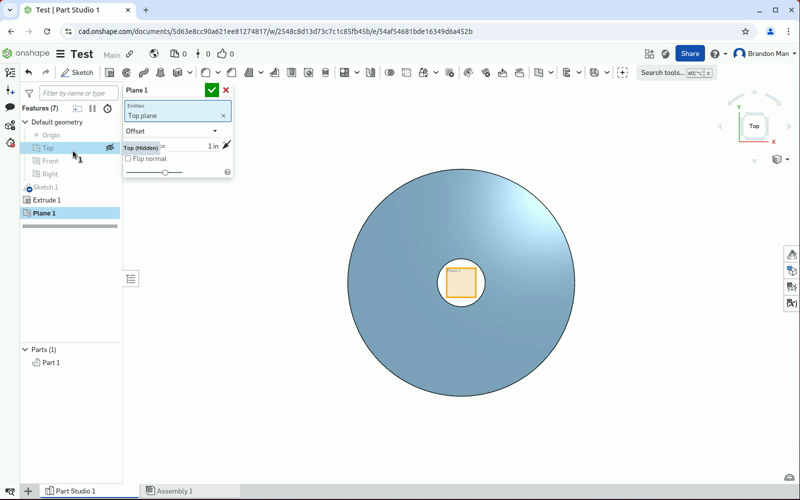
key(tab, 2)
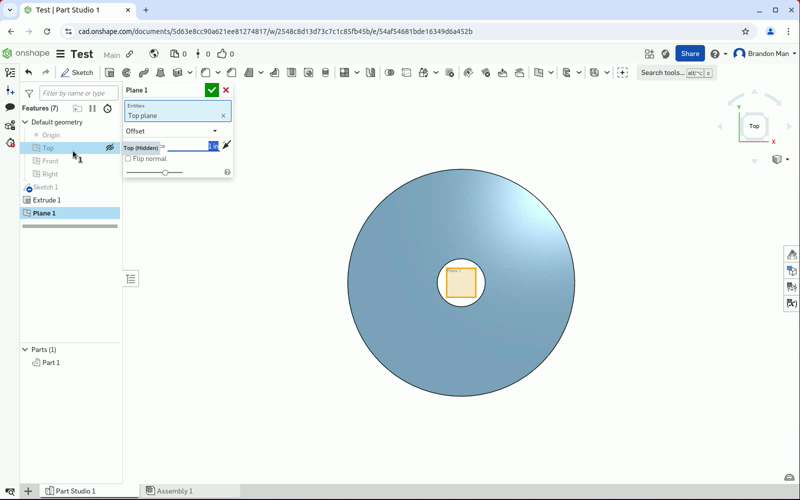
text(18.548)
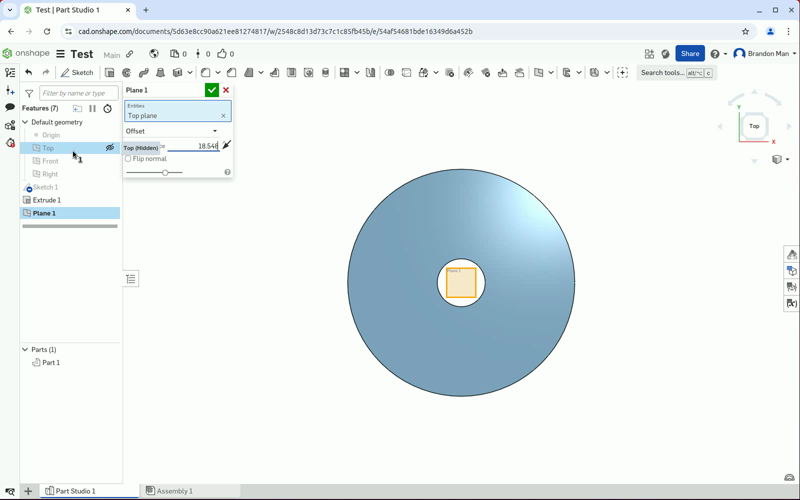
key(enter, 2)
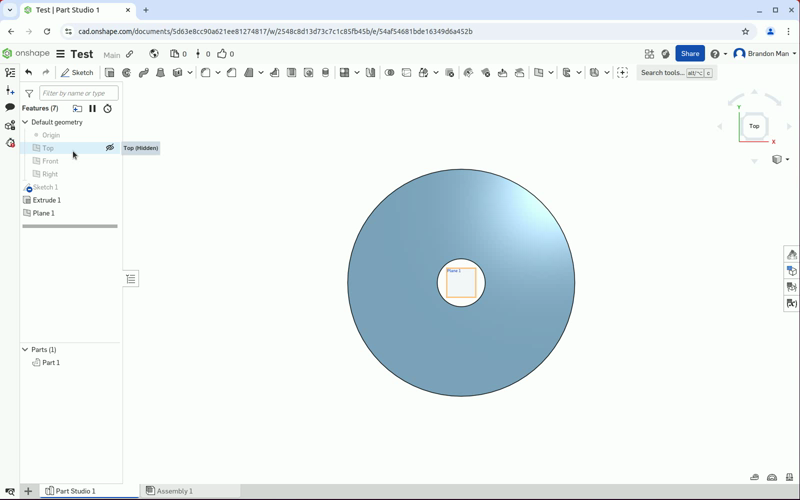
key(shift+s)
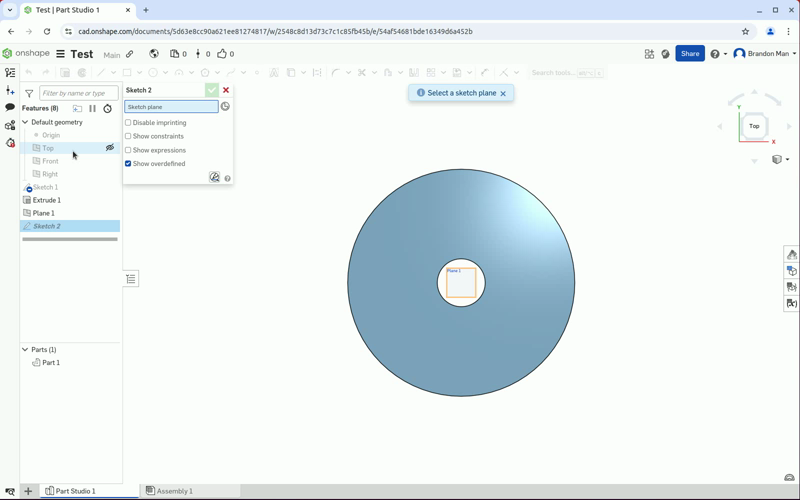
mouse_move(73, 215)
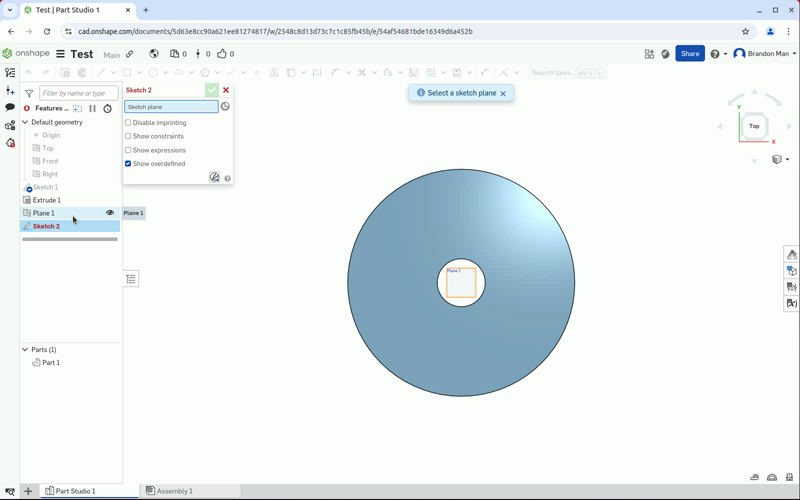
click(73, 215)
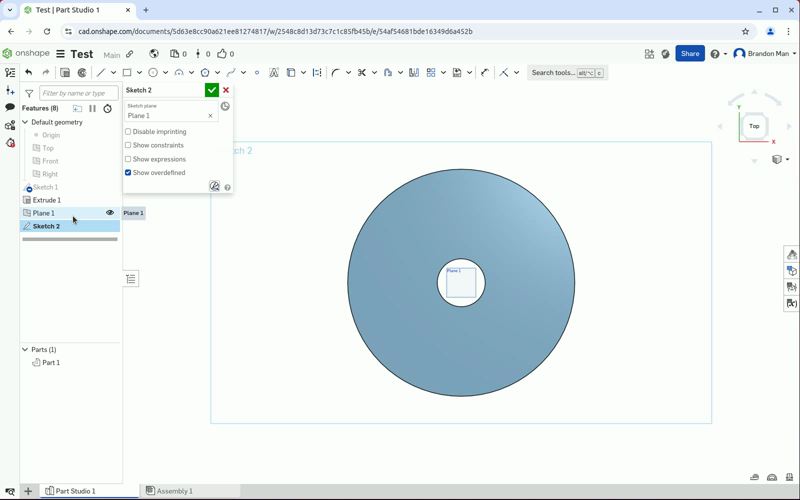
mouse_move(73, 352)
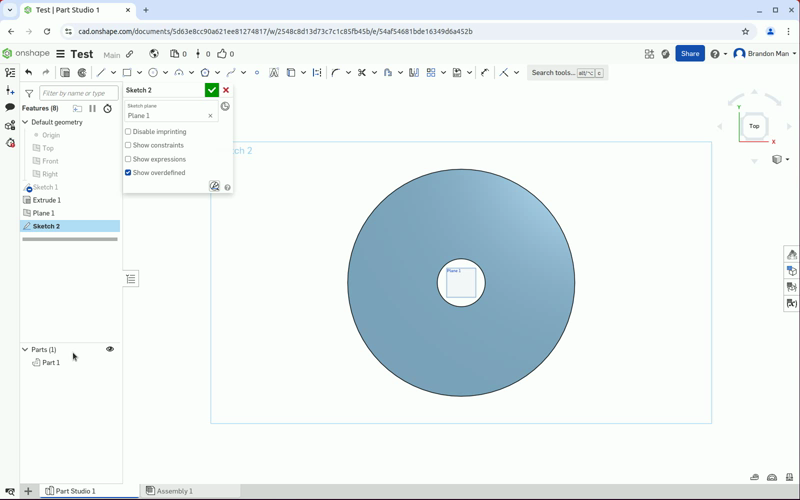
key(y)
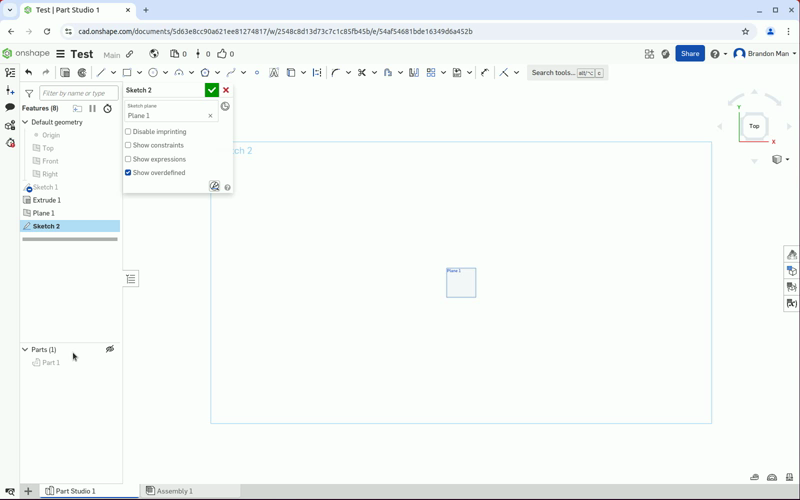
key(c)
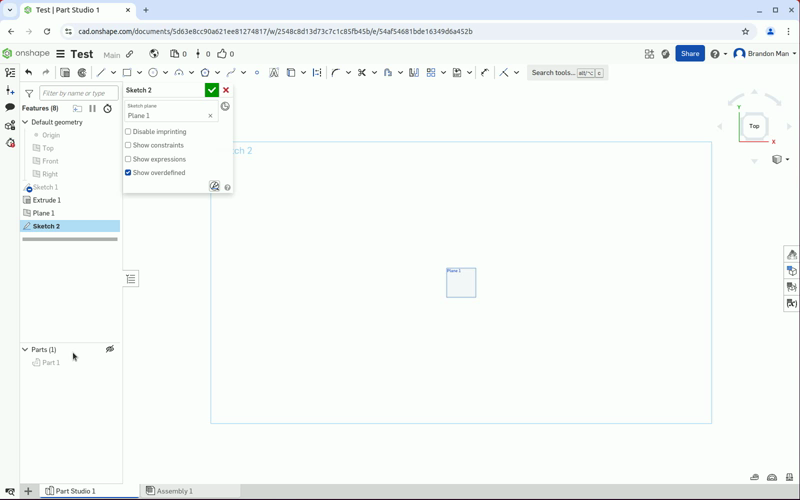
key_down(shift)
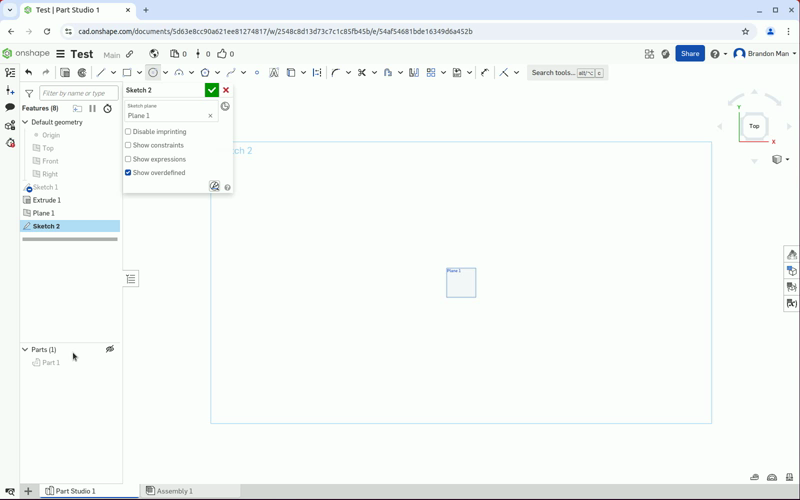
mouse_move(460, 219)
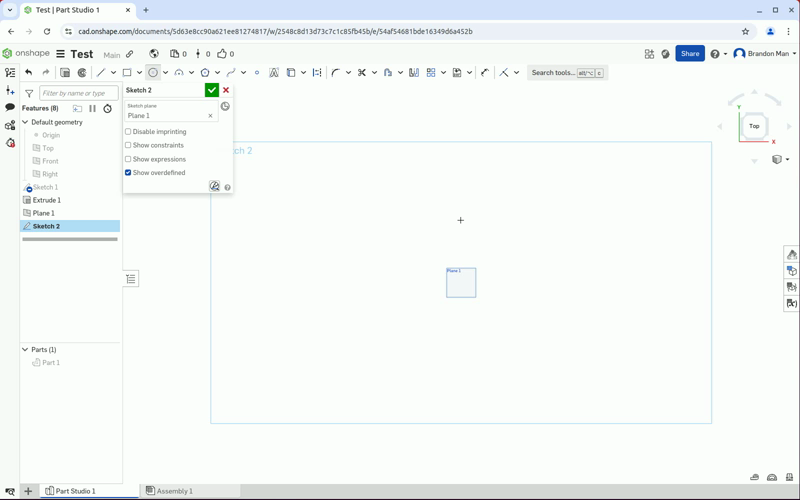
click(460, 219)
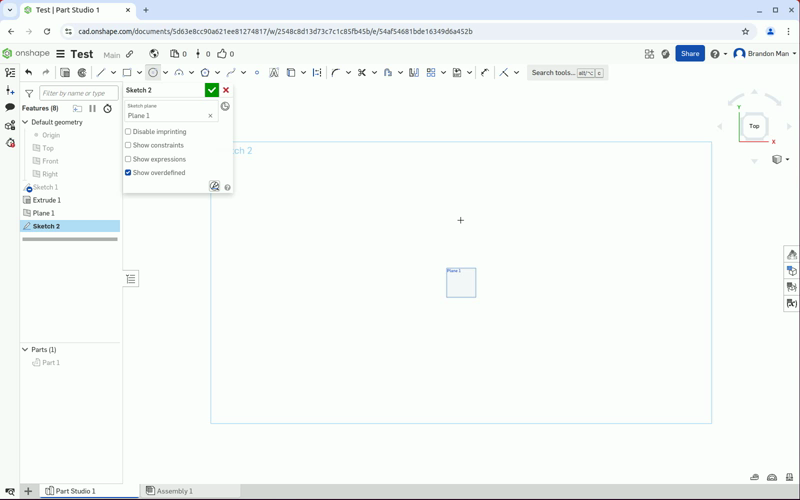
key_up(shift)
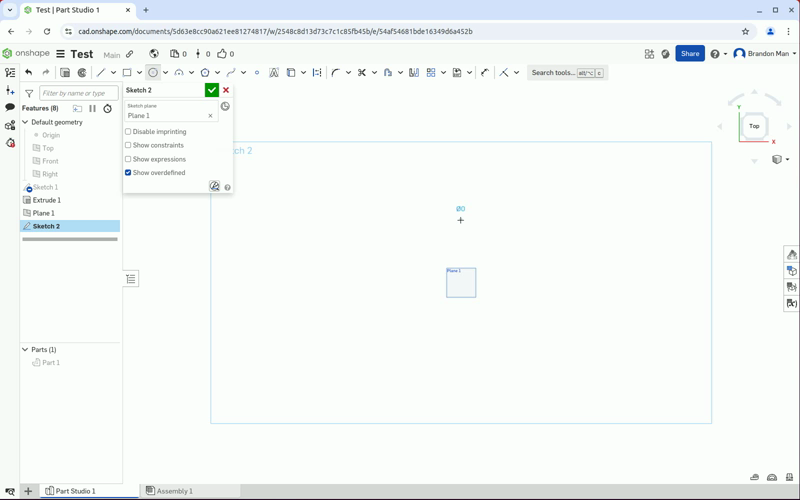
mouse_move(476, 219)
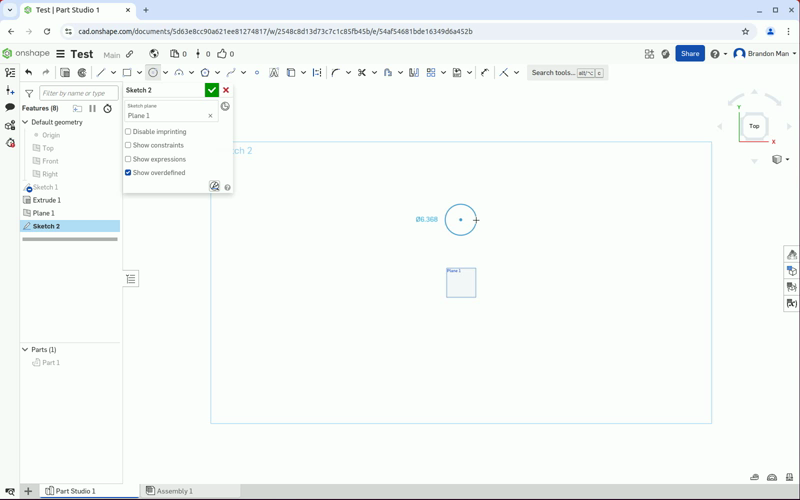
click(476, 219)
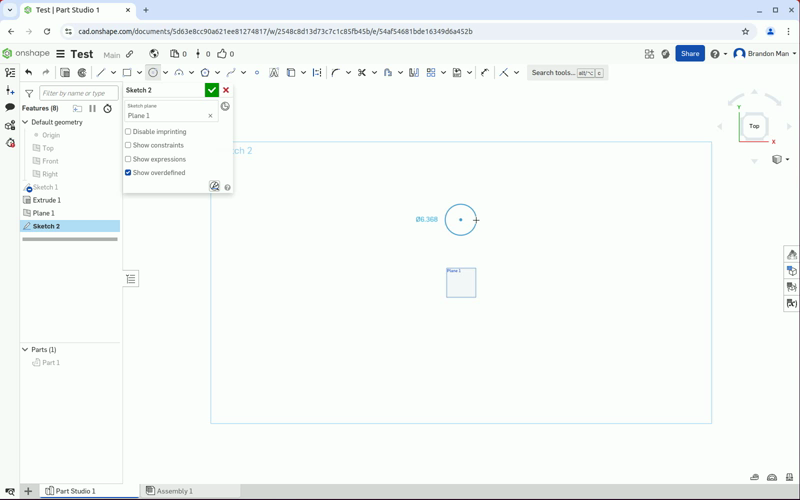
key(esc)
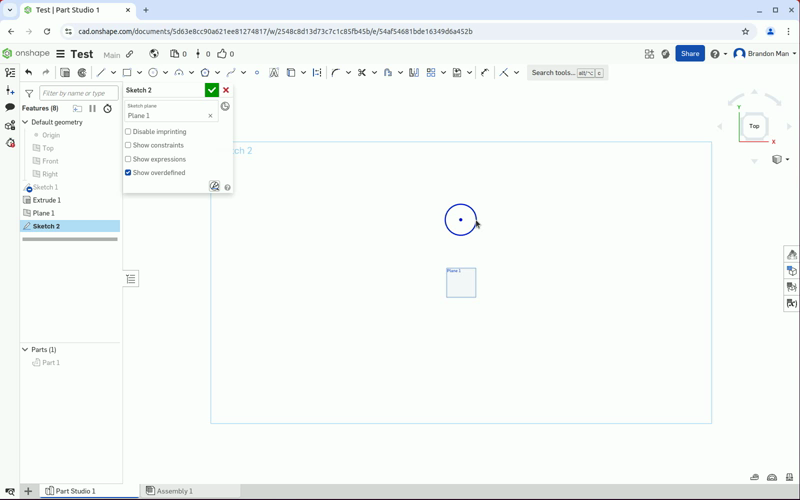
mouse_move(465, 210)
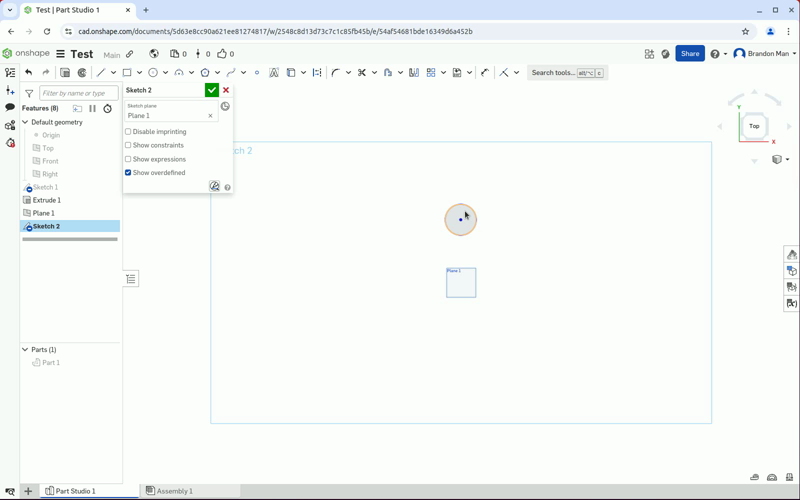
scroll(6)
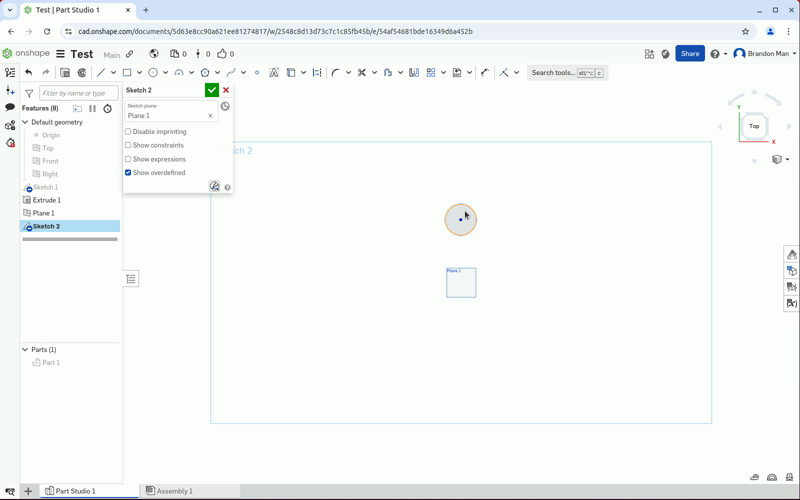
scroll(6)
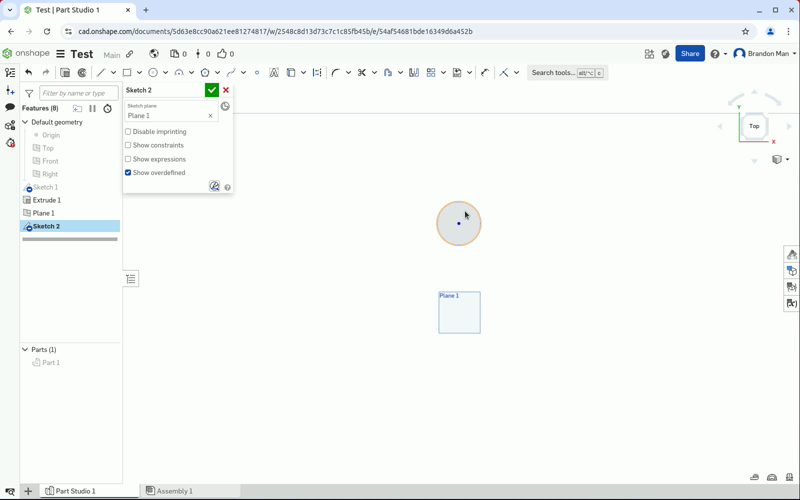
scroll(6)
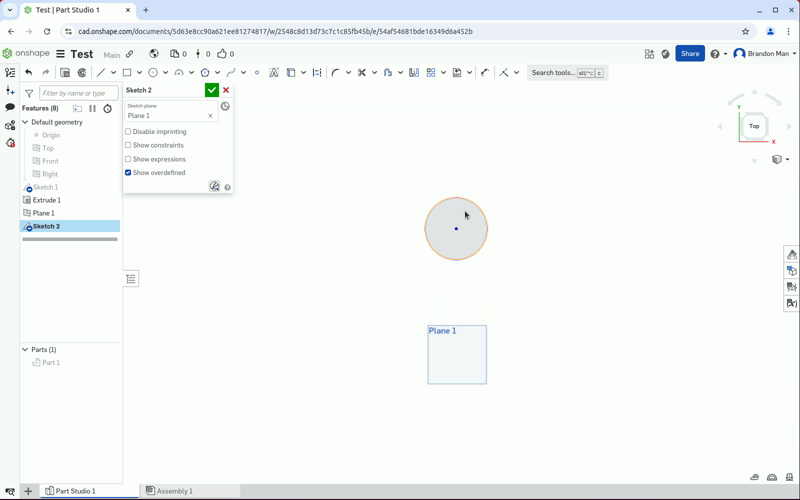
scroll(6)
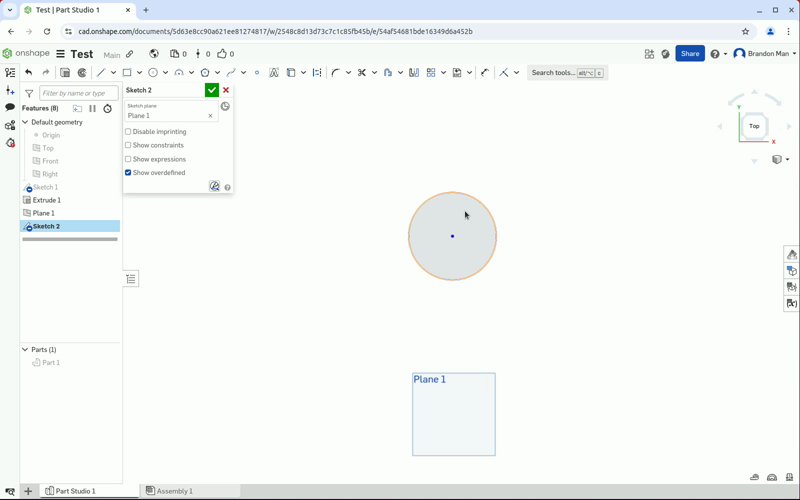
scroll(6)
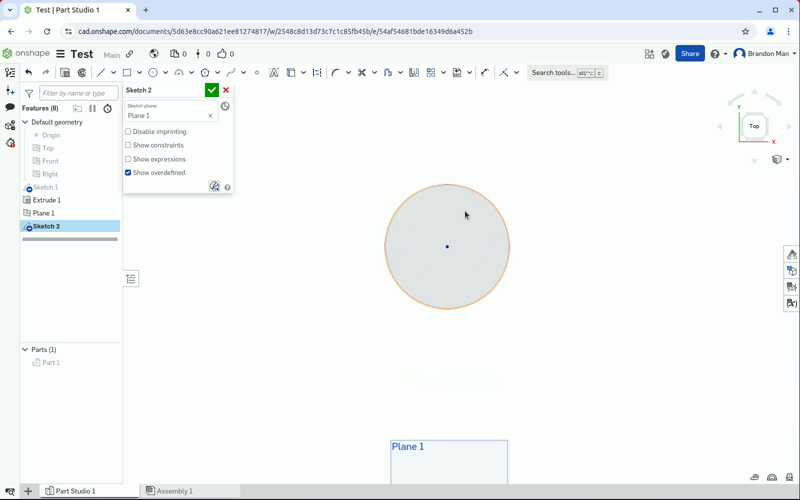
scroll(6)
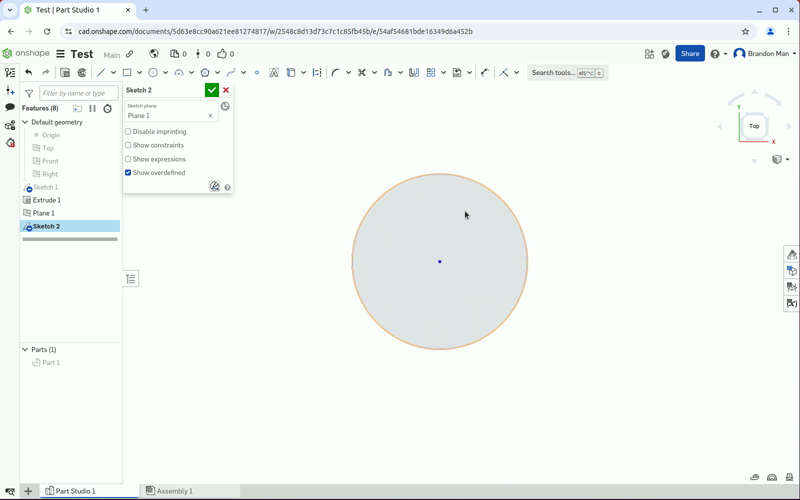
scroll(6)
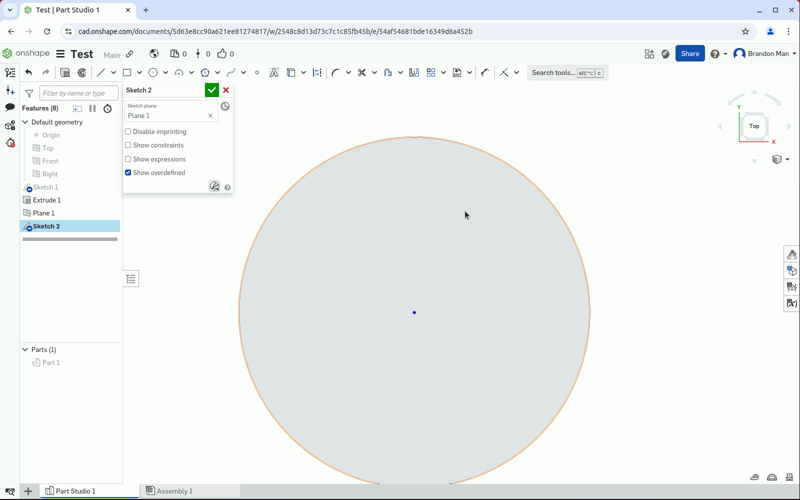
click(465, 210)
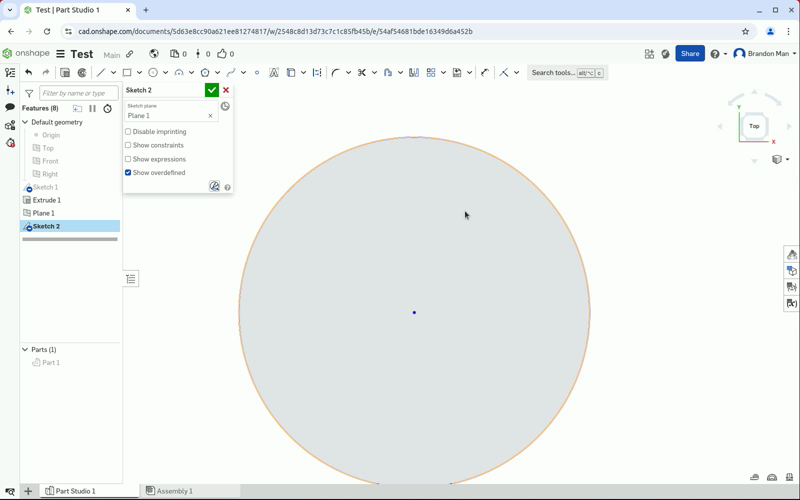
scroll(-6)
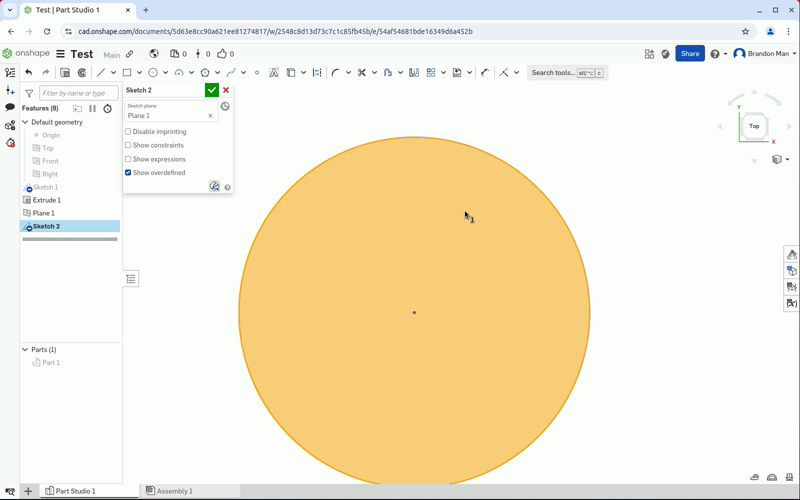
scroll(-6)
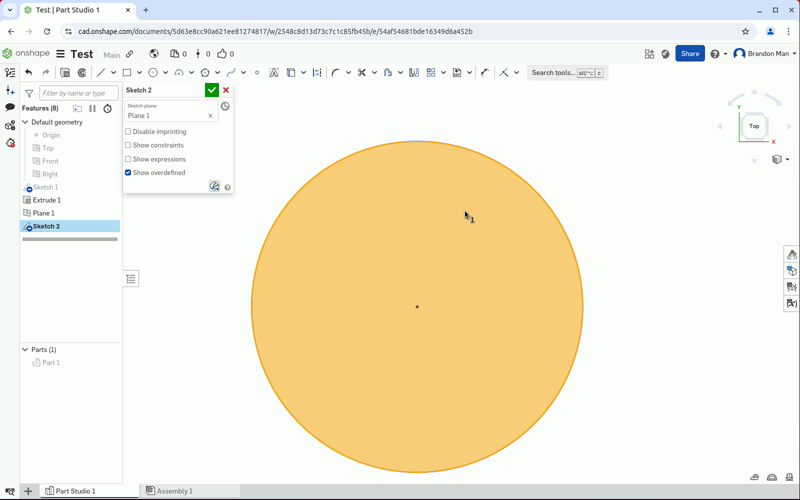
scroll(-6)
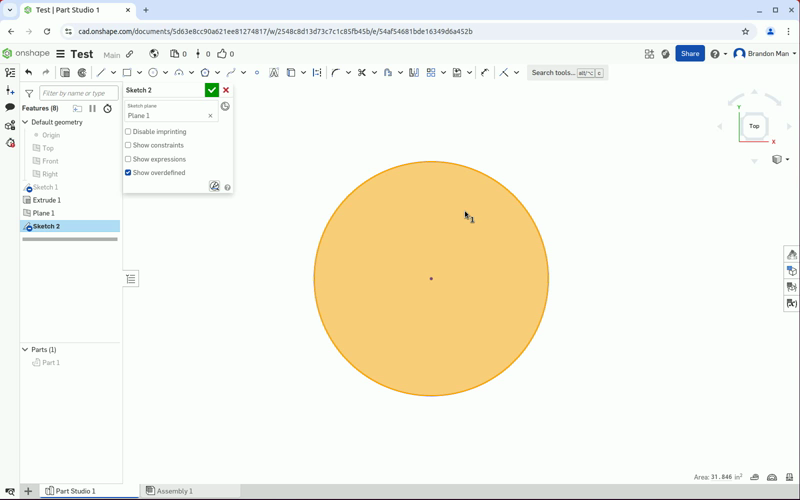
scroll(-6)
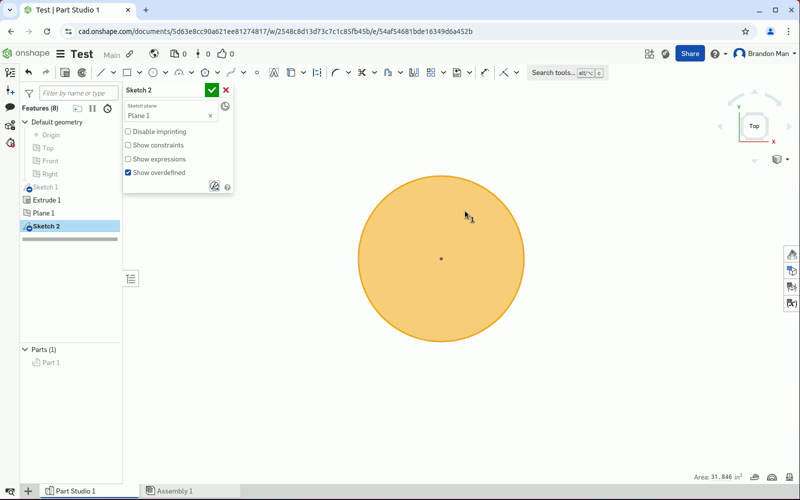
scroll(-6)
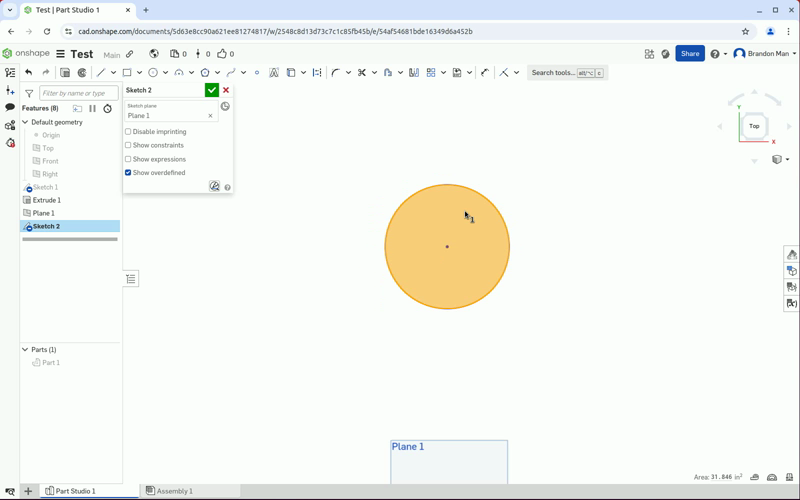
scroll(-6)
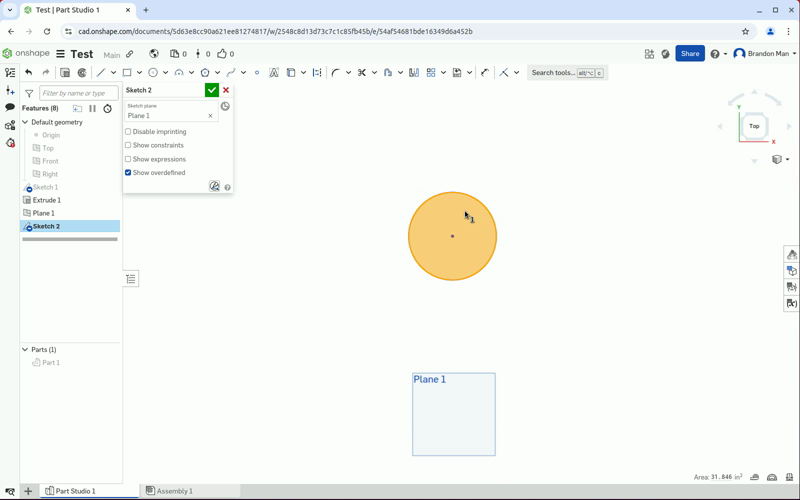
scroll(-6)
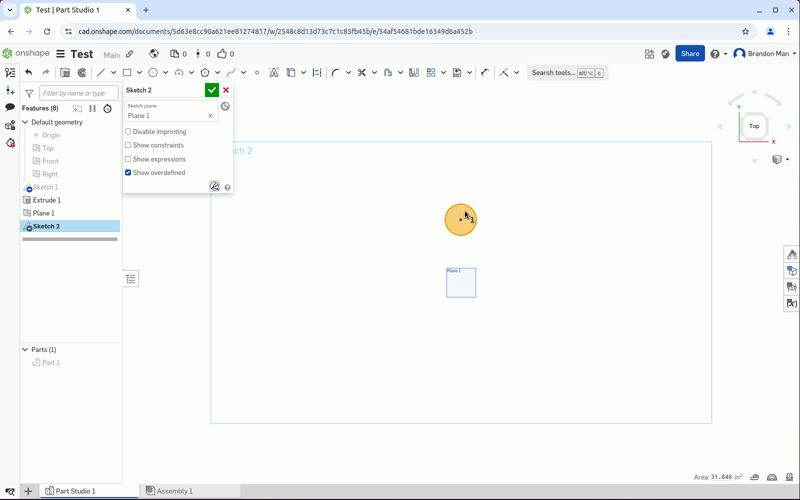
mouse_move(73, 352)
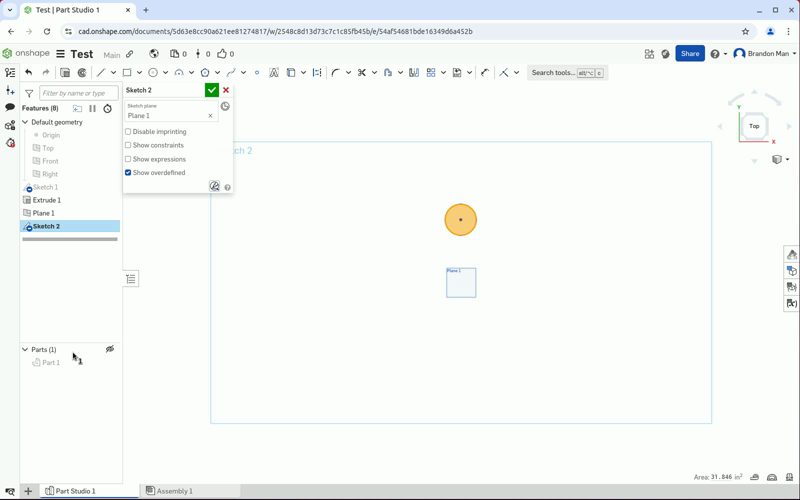
key(shift+y)
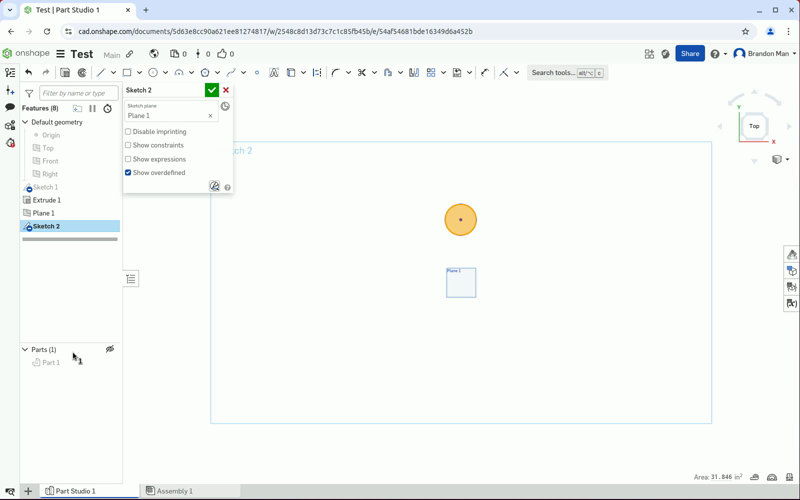
key(shift+e)
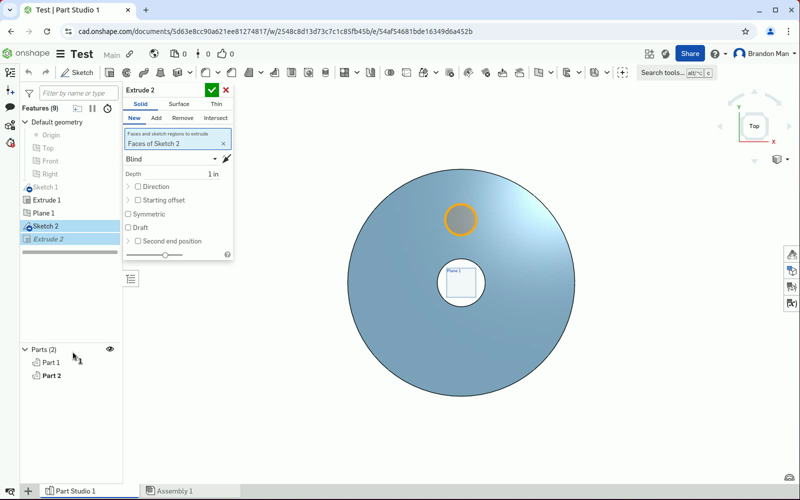
mouse_move(143, 106)
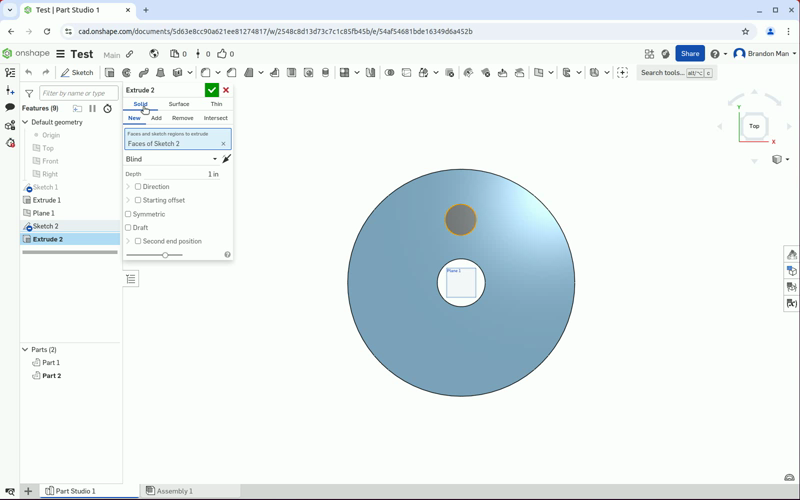
click(143, 106)
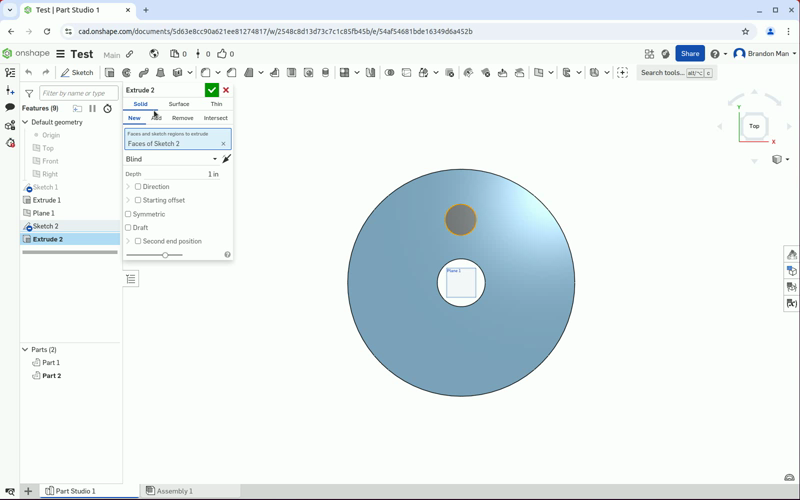
mouse_move(186, 120)
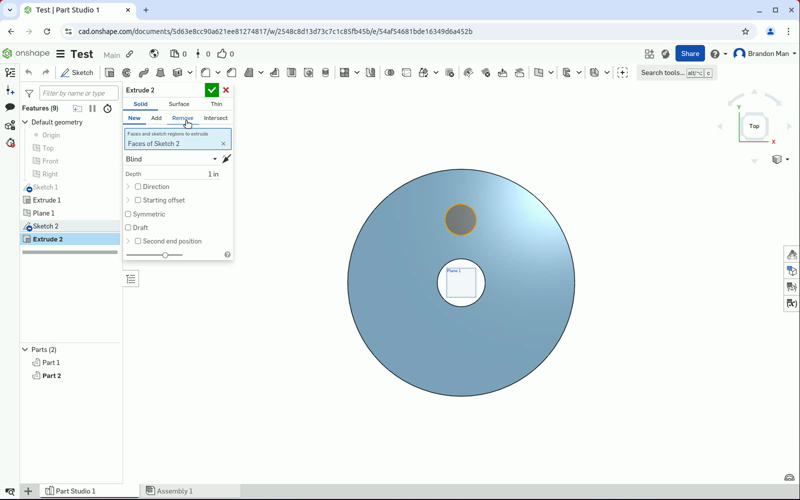
click(186, 120)
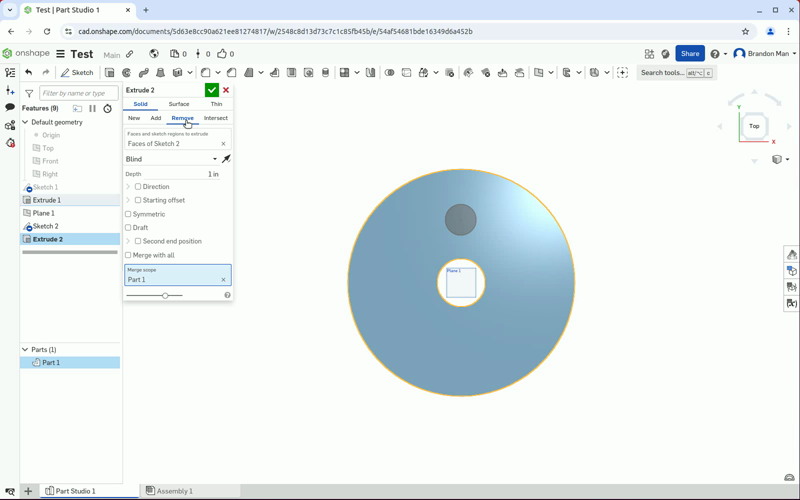
key(tab, 4)
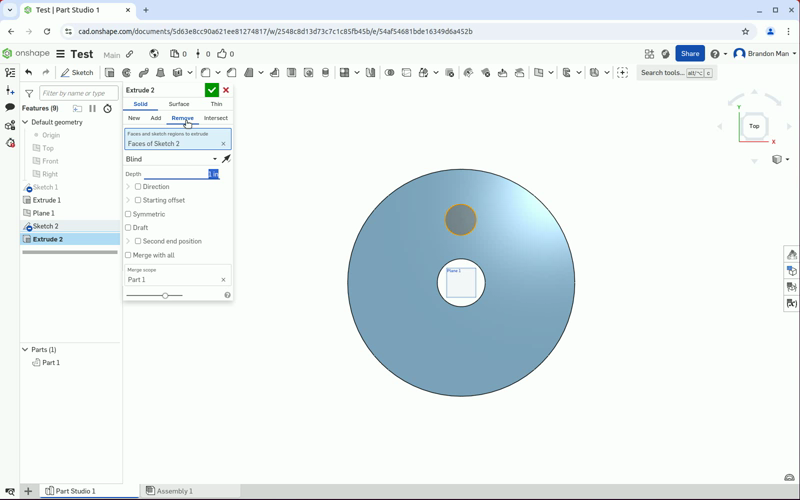
text(30.811)
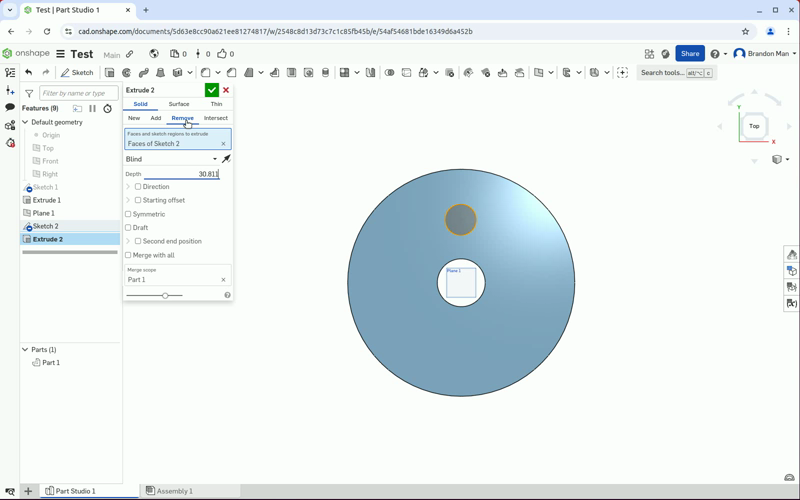
key(tab, 6)
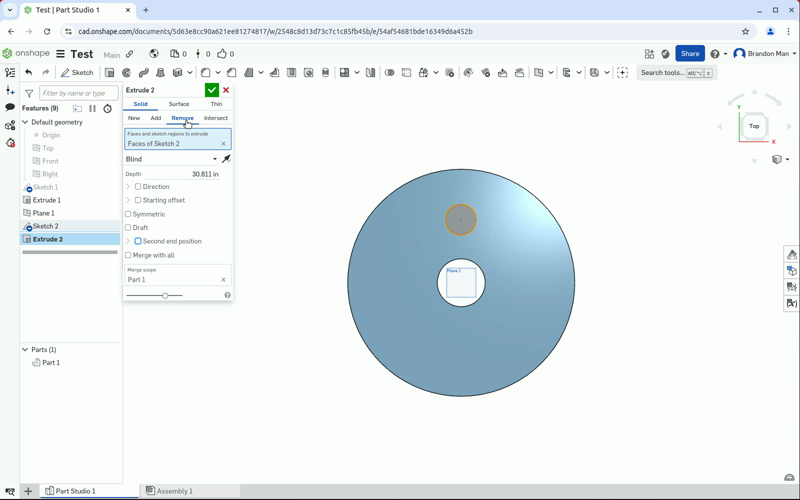
key(space)
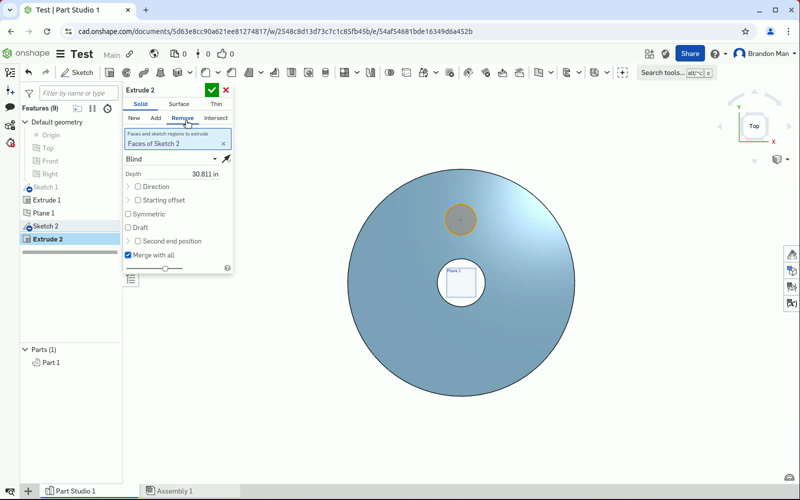
key(enter)
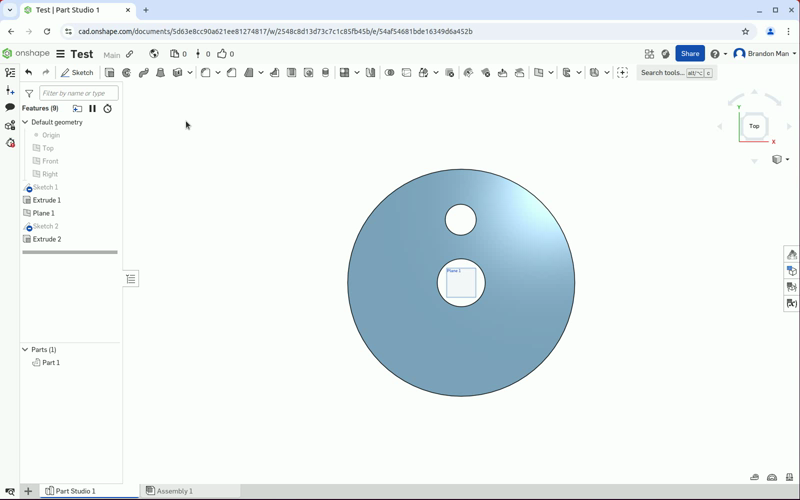
key(shift+h)
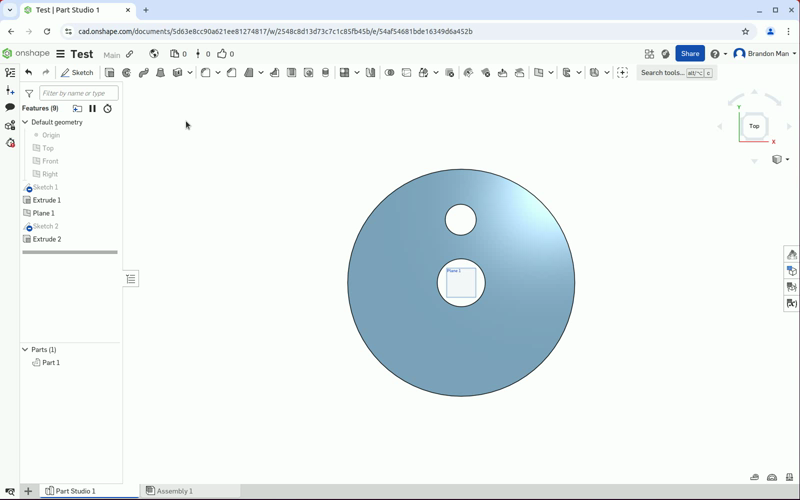
key(shift+h)
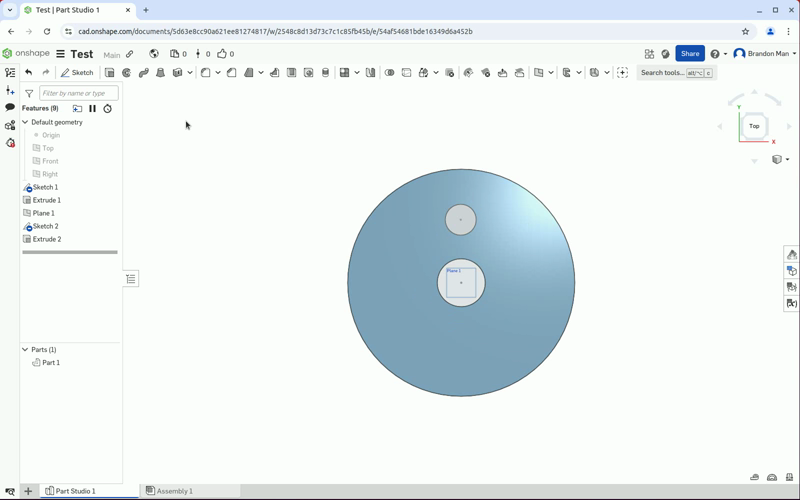
key(shift+7)
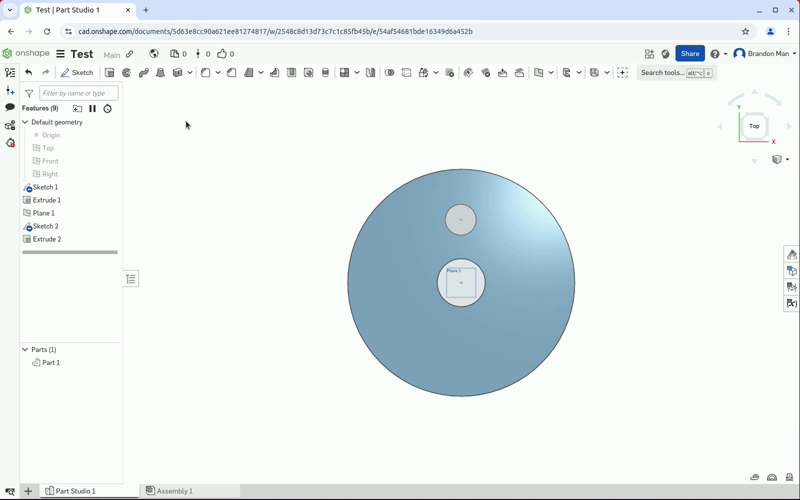
key(up, 3)
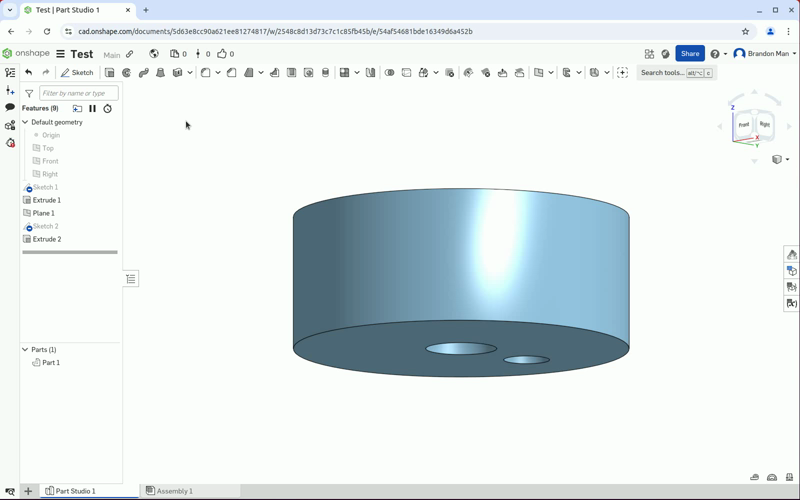
key(left, 3)
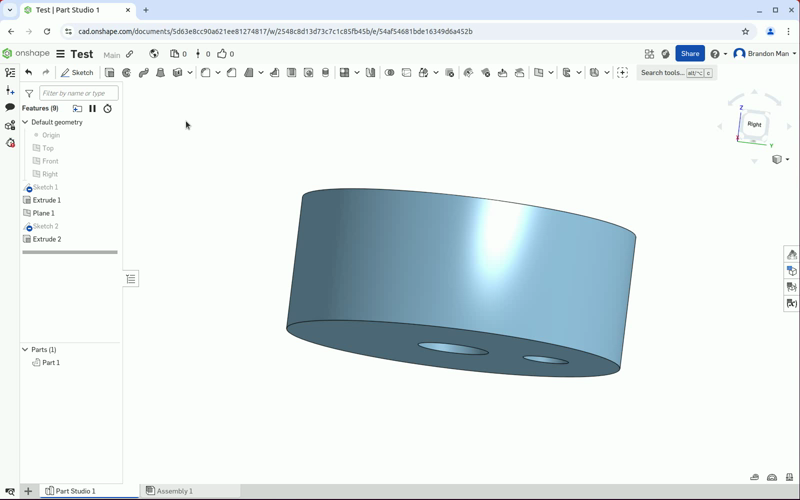
key(right, 3)
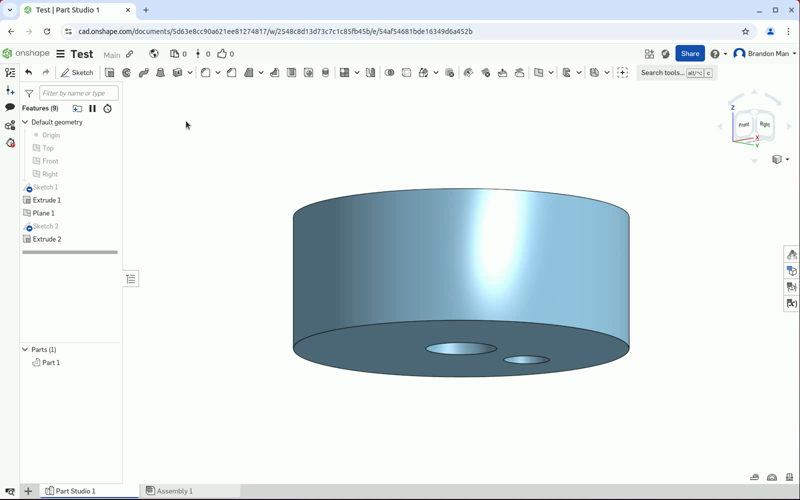
key(down, 3)
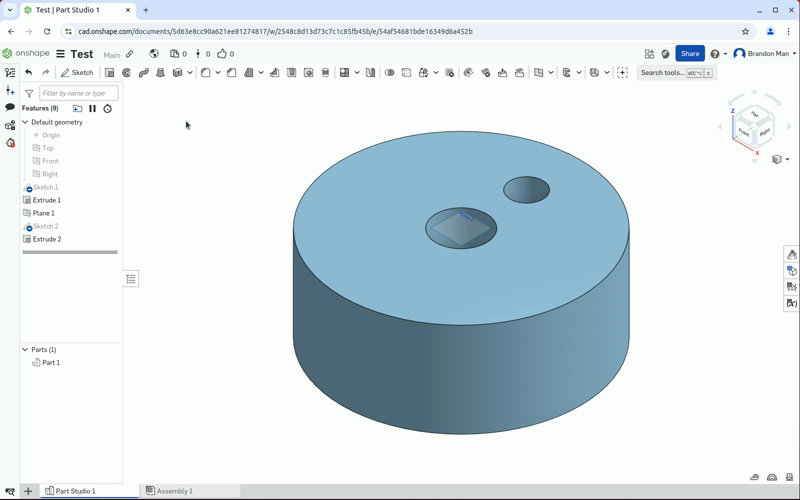
mouse_move(73, 189)
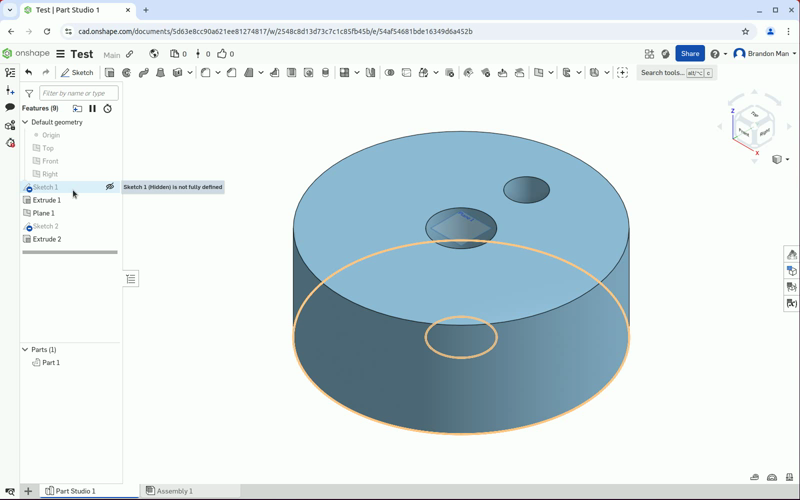
click(73, 189)